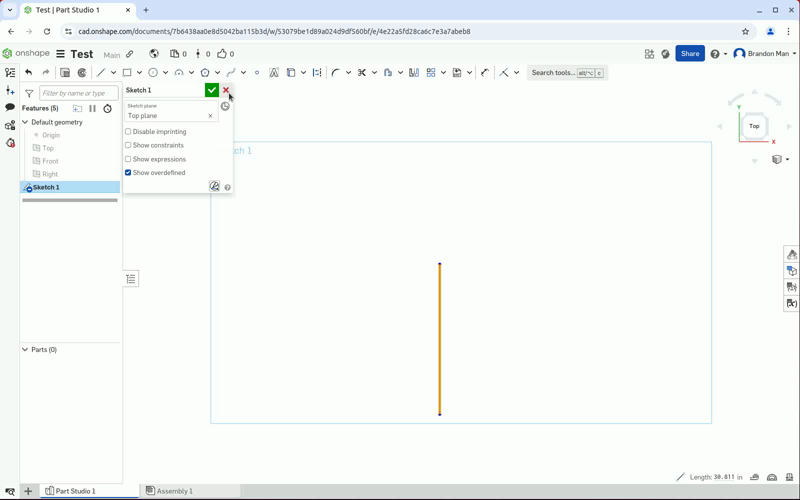
key(shift+h)
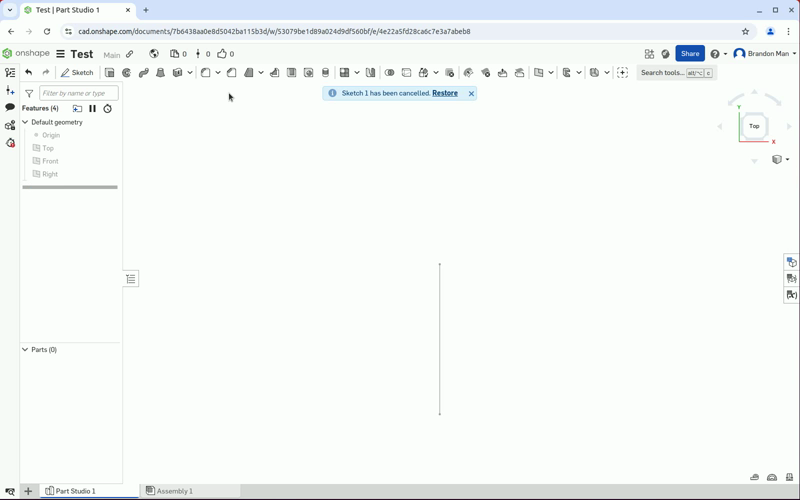
mouse_move(73, 352)
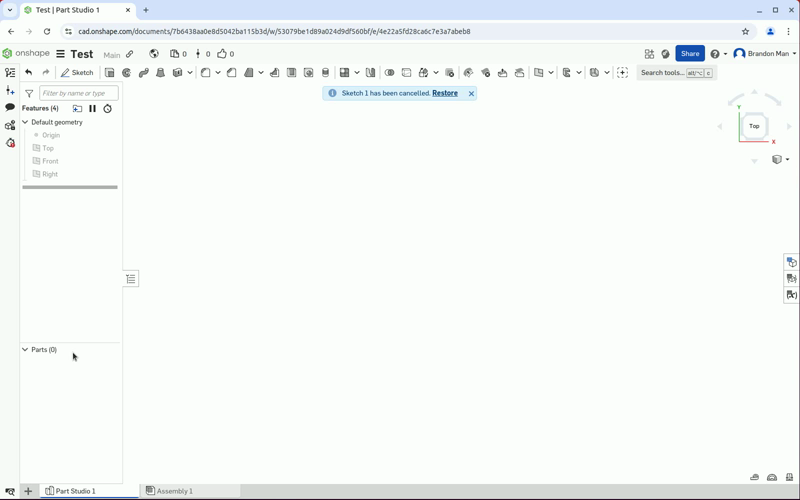
key(y)
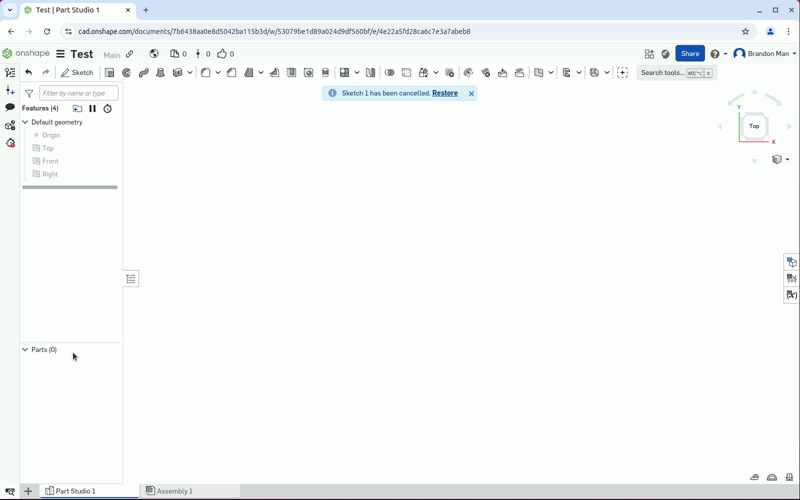
key(shift+p)
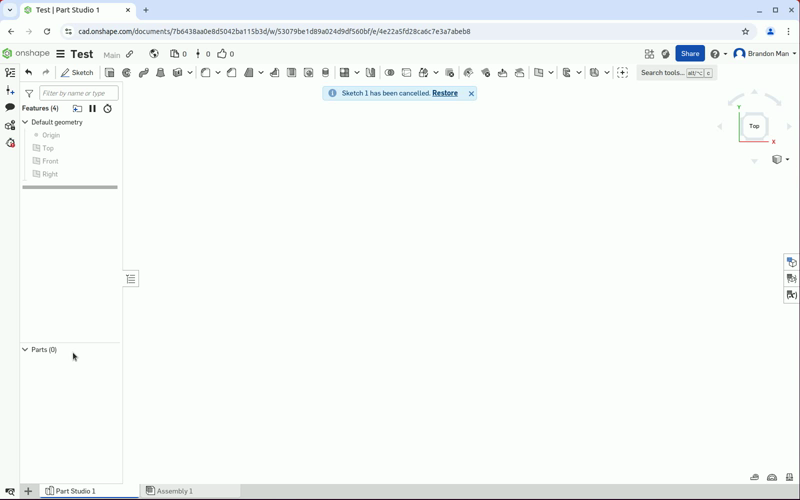
key(space)
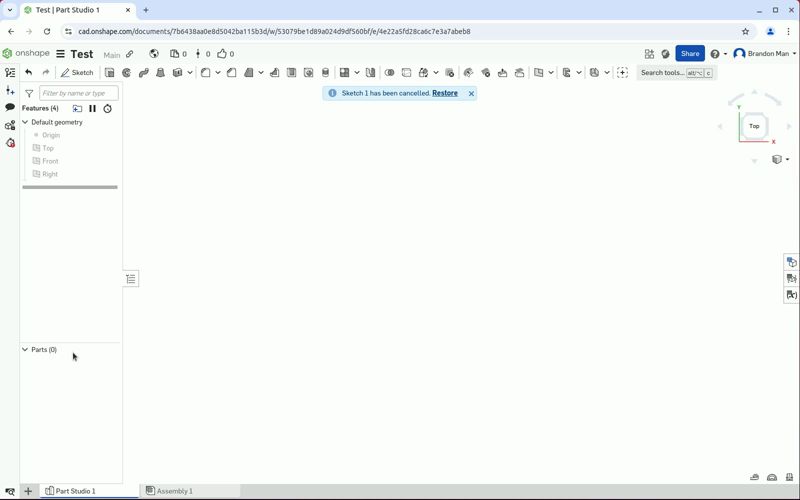
key_down(shift)
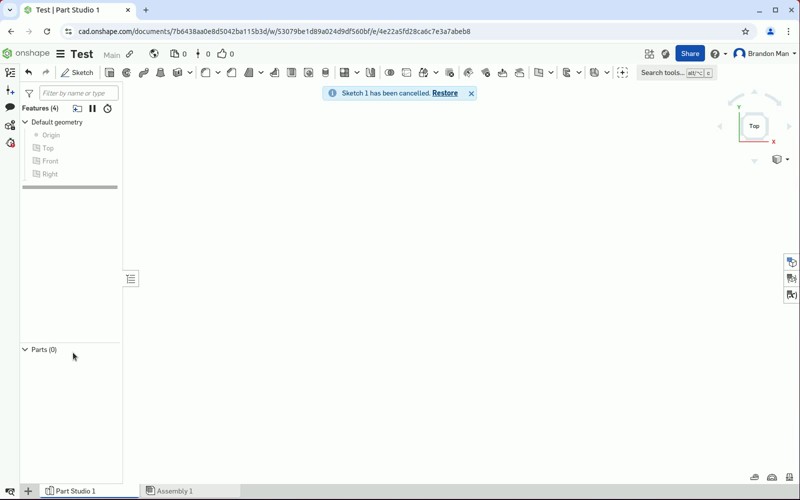
key(up)
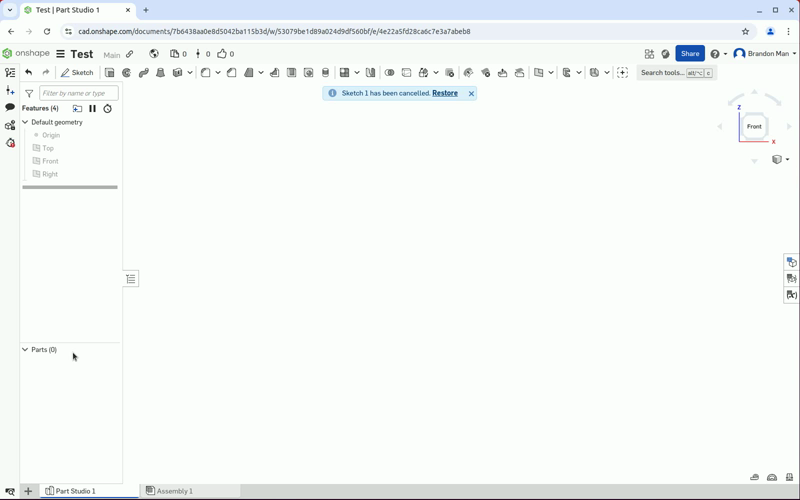
key_up(shift)
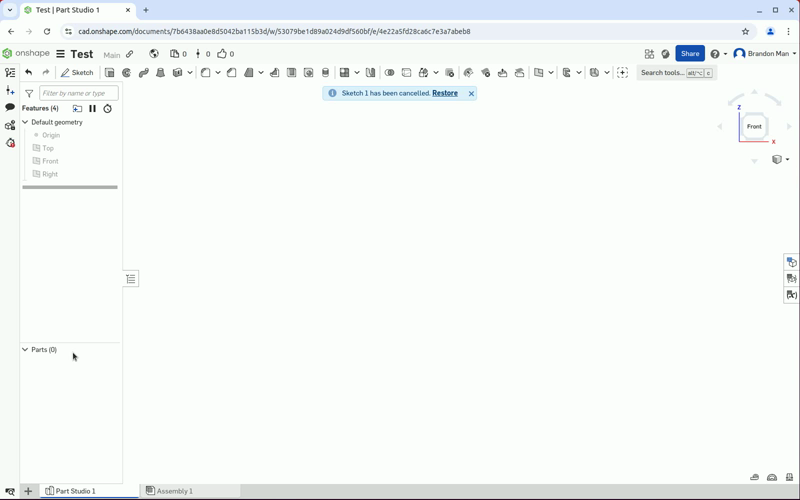
mouse_move(73, 352)
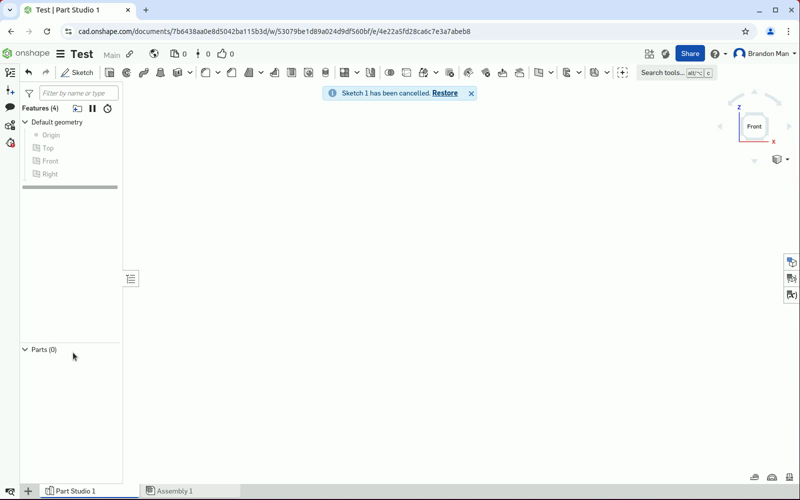
key(shift+y)
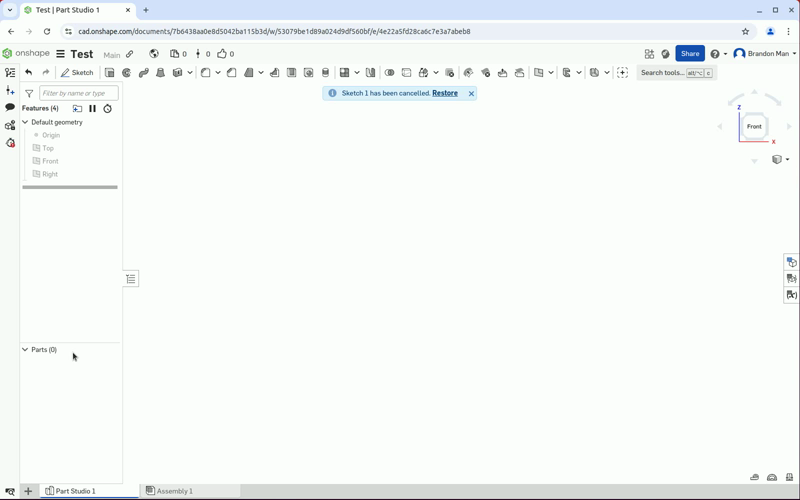
key(shift+s)
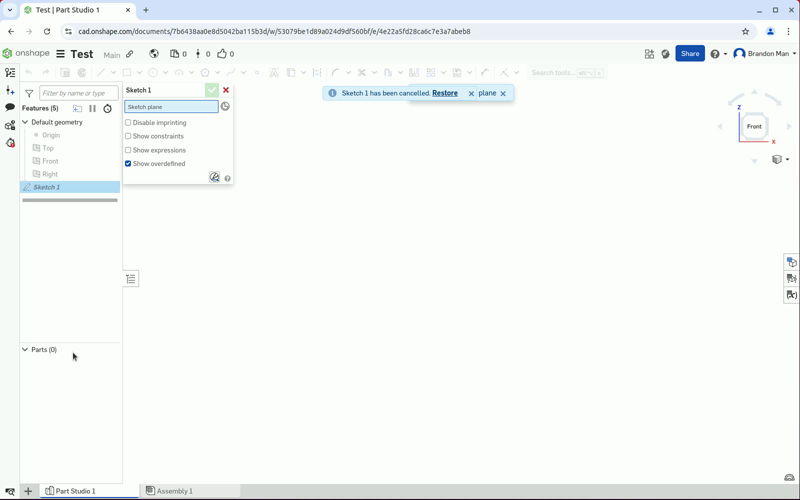
mouse_move(73, 163)
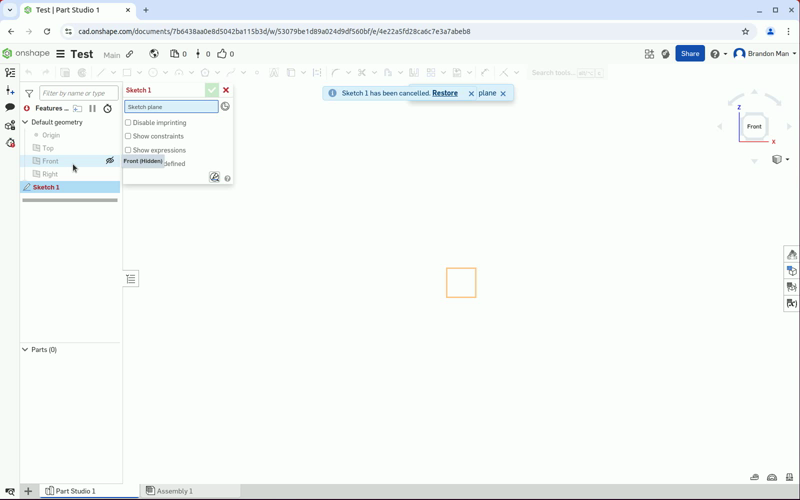
click(73, 163)
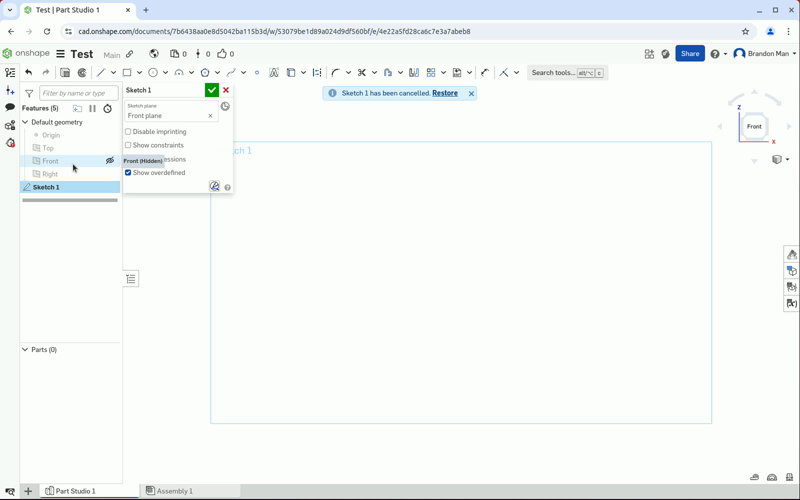
mouse_move(73, 352)
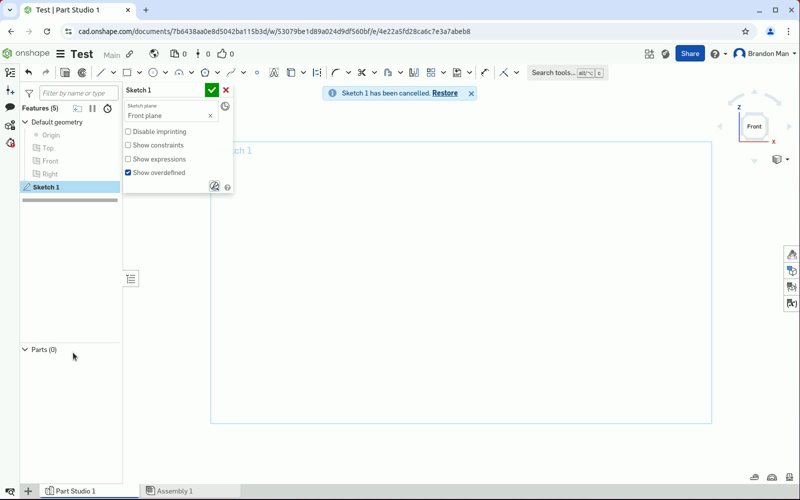
key(y)
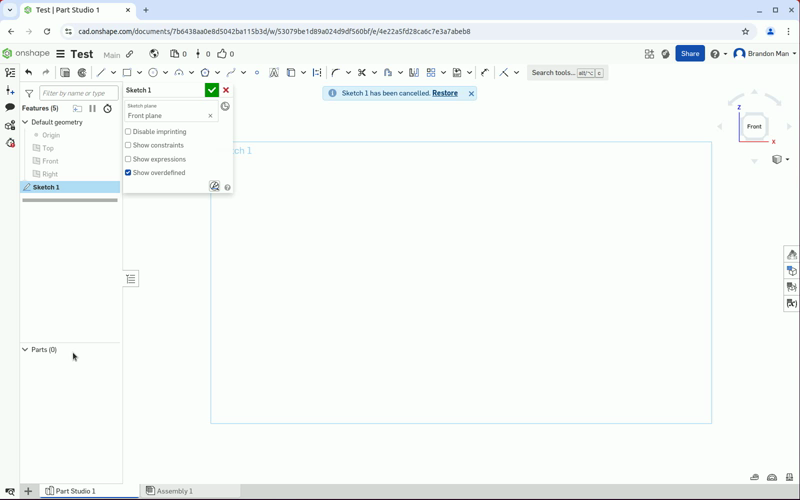
key(l)
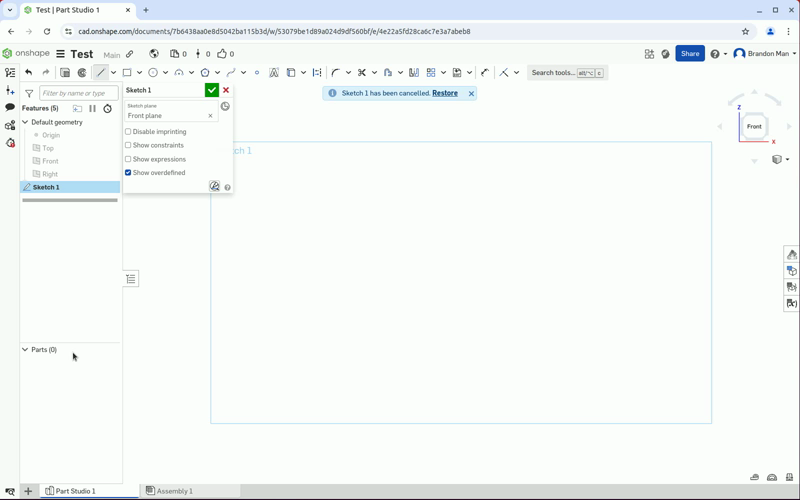
key_down(shift)
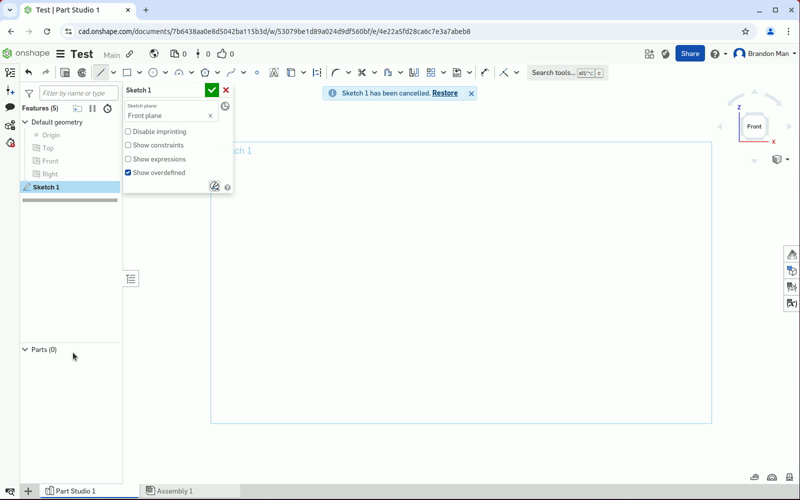
mouse_move(348, 357)
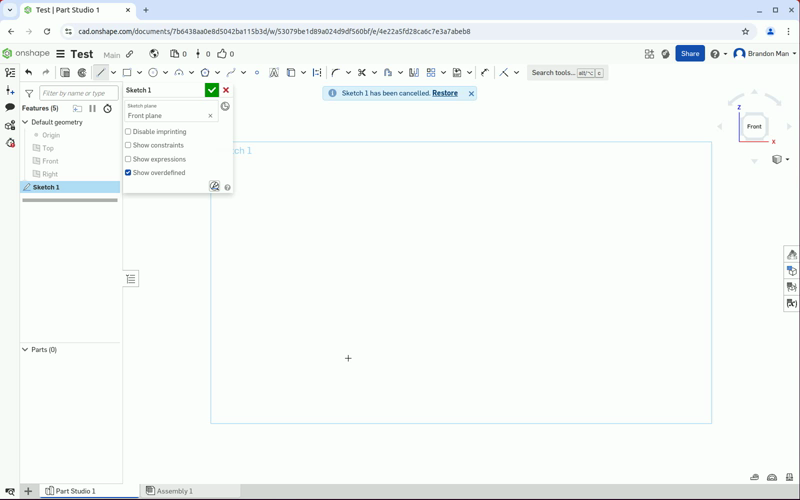
click(348, 357)
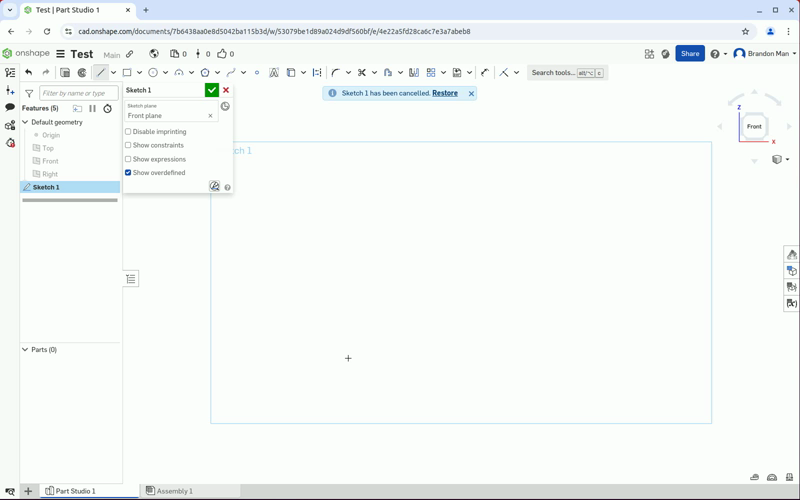
key_up(shift)
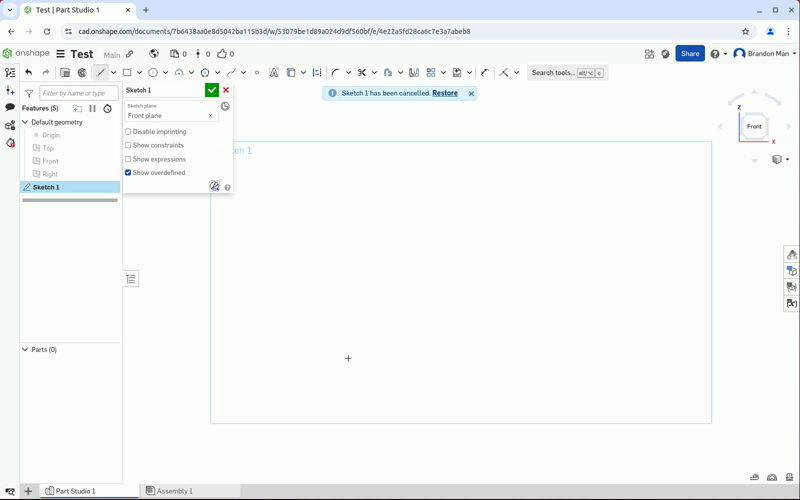
key_down(shift)
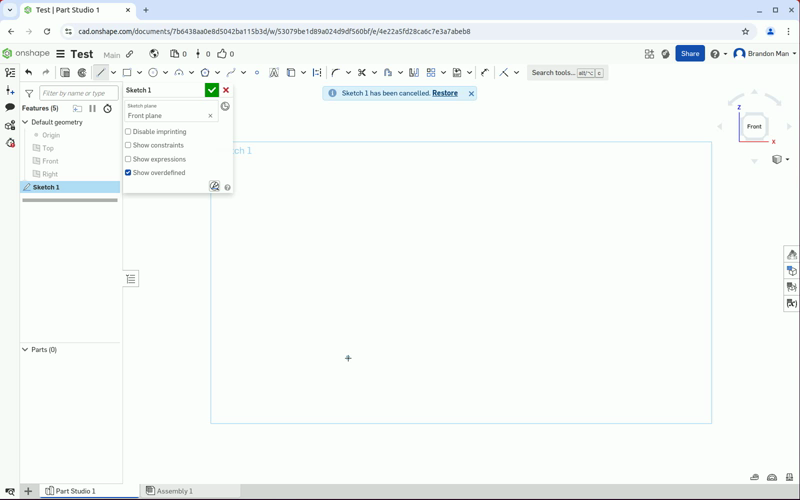
mouse_move(460, 357)
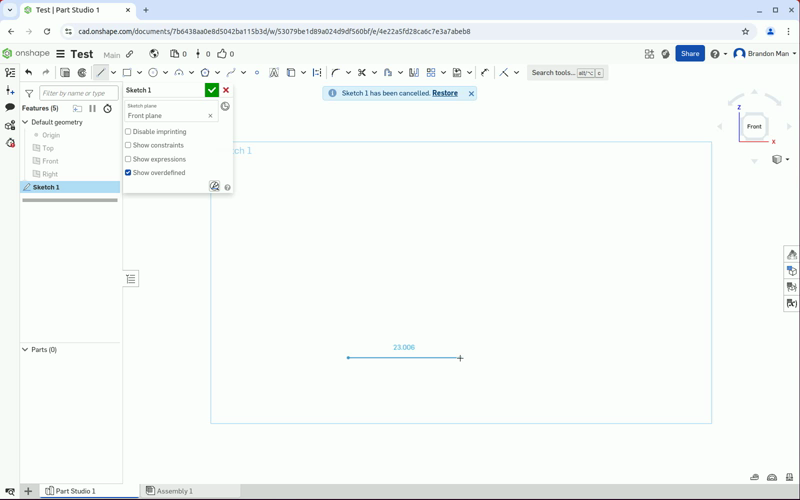
click(460, 357)
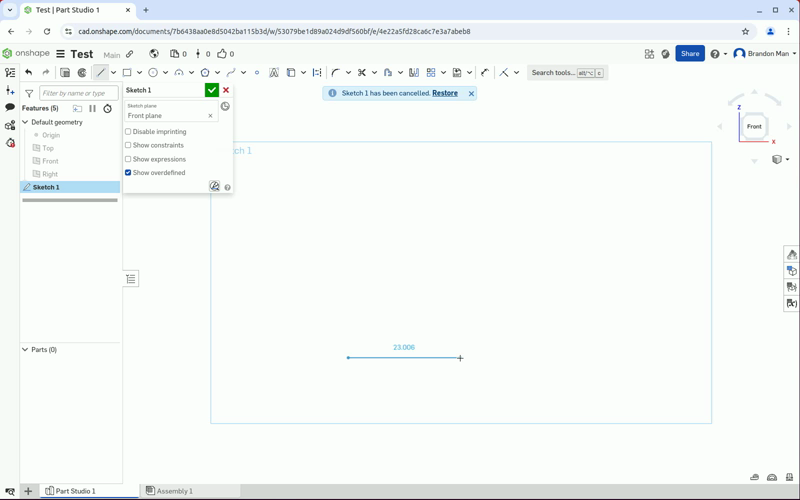
key_up(shift)
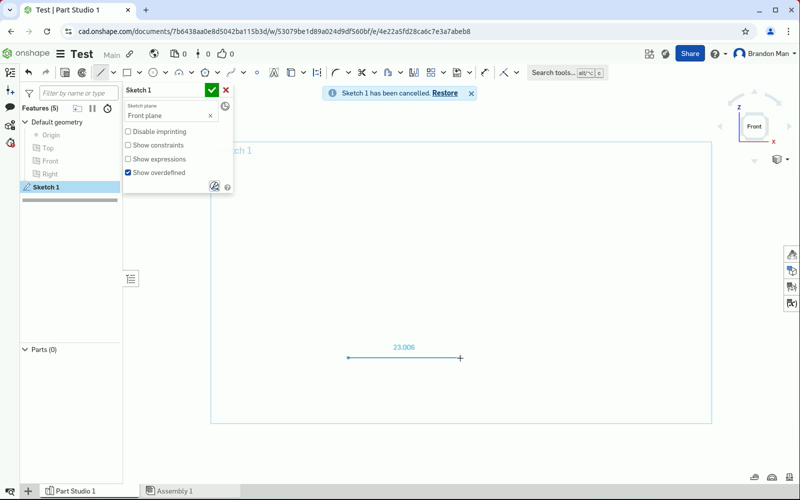
key(esc)
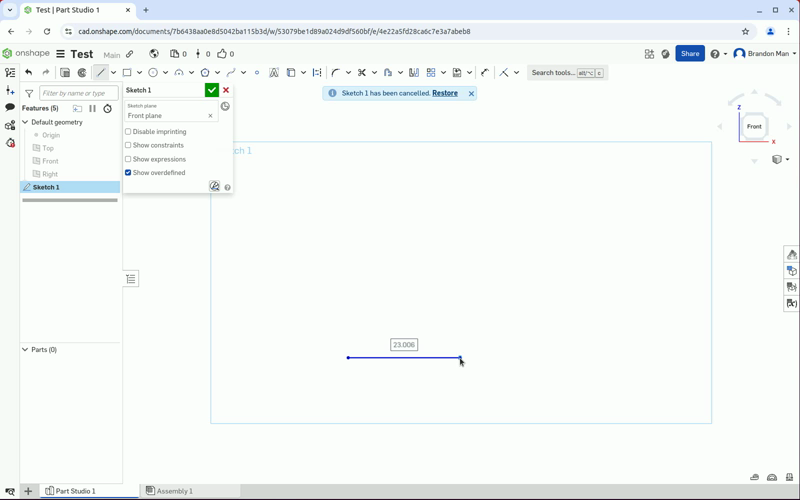
key(a)
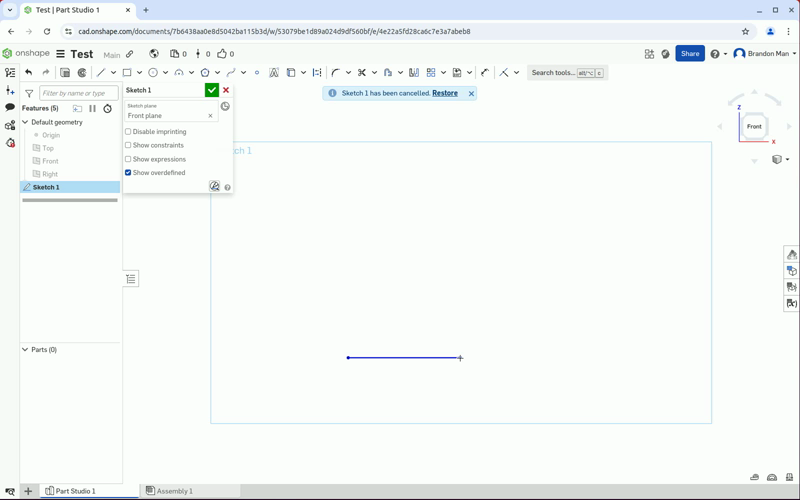
mouse_move(460, 357)
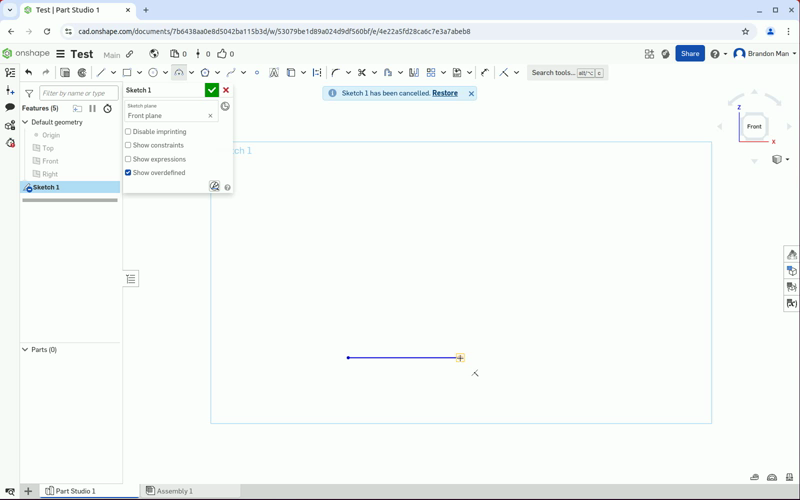
click(460, 357)
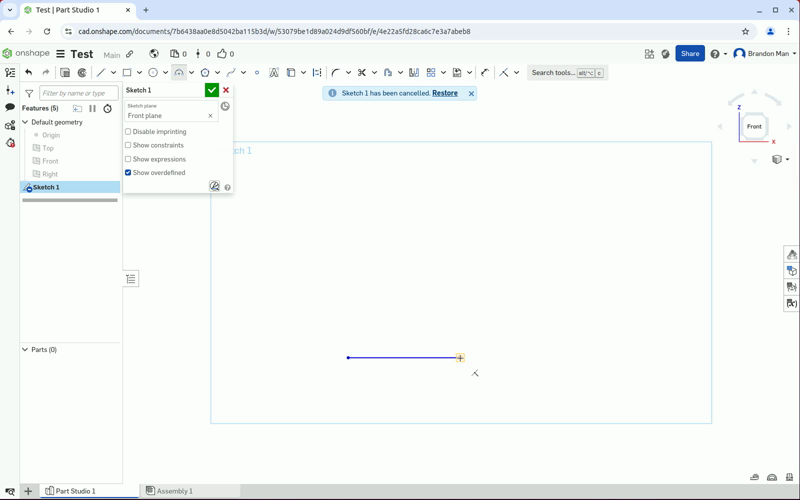
key_down(shift)
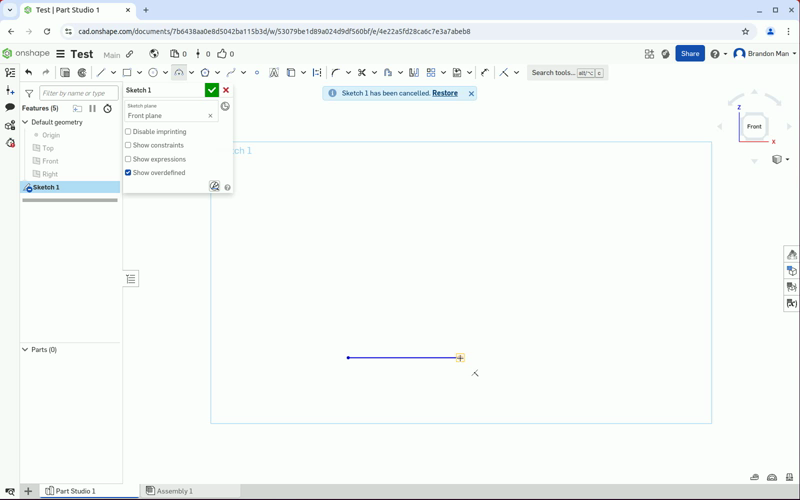
mouse_move(460, 208)
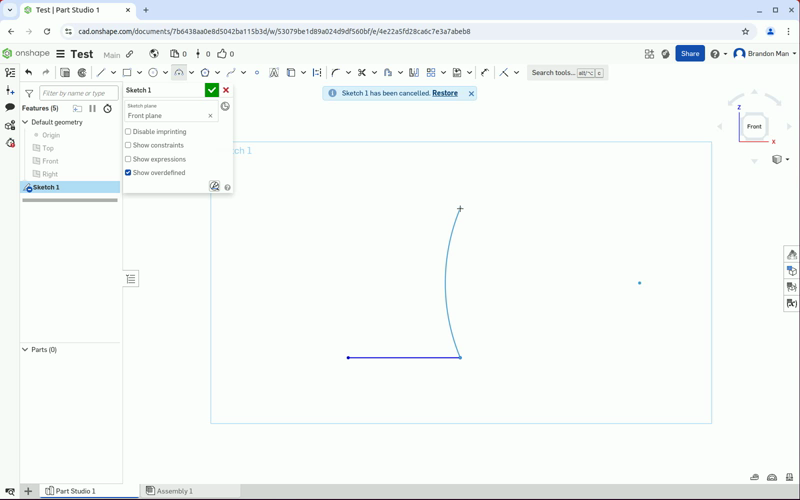
click(460, 208)
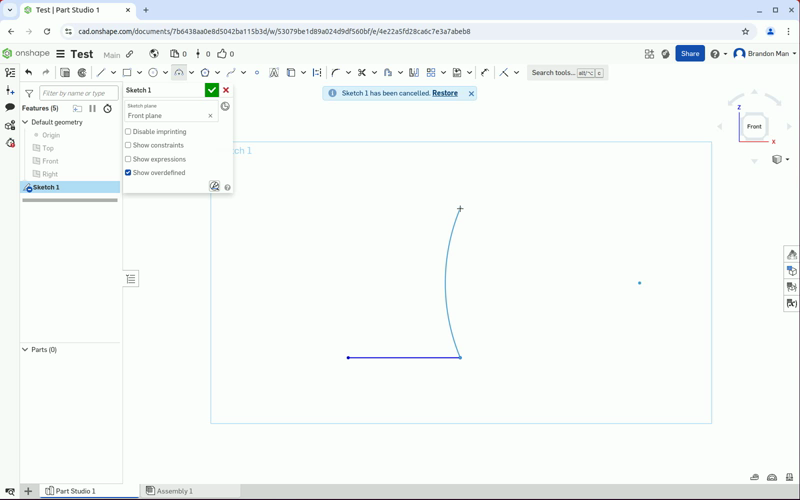
mouse_move(385, 283)
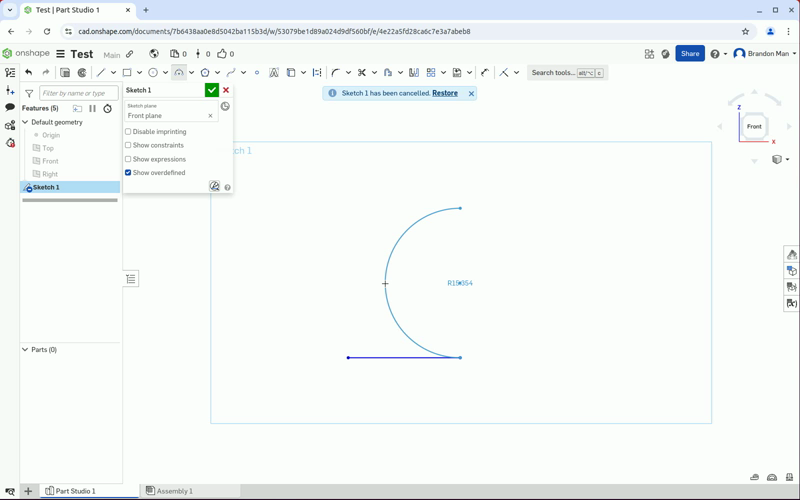
click(385, 283)
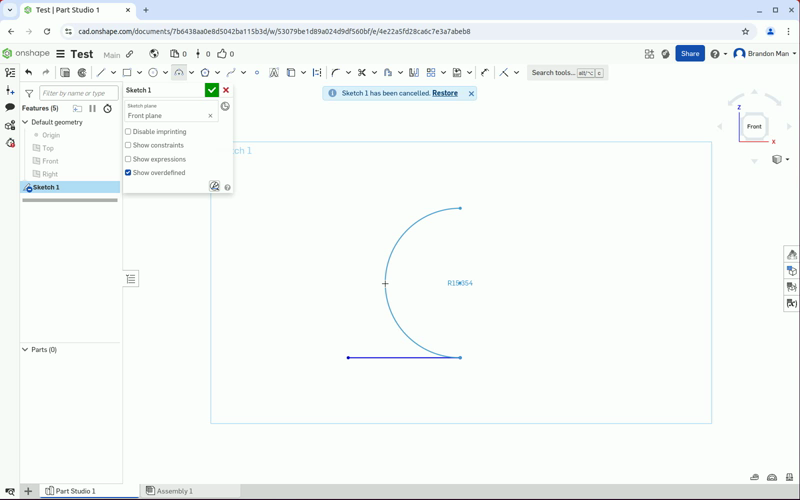
key_up(shift)
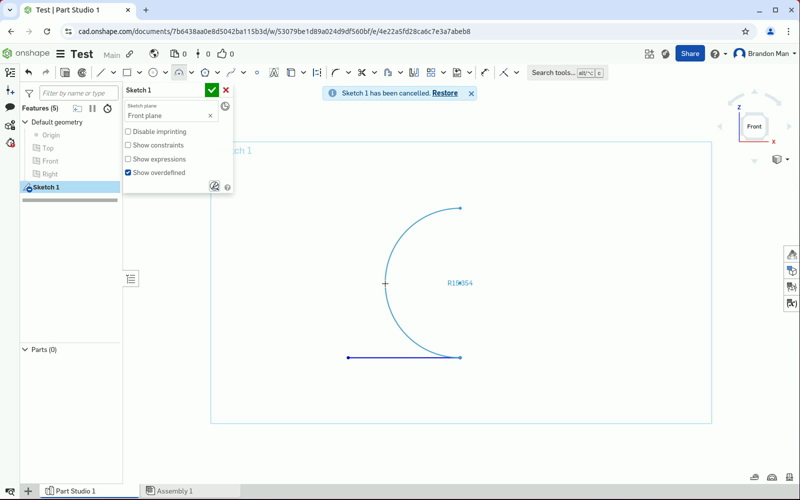
key(esc)
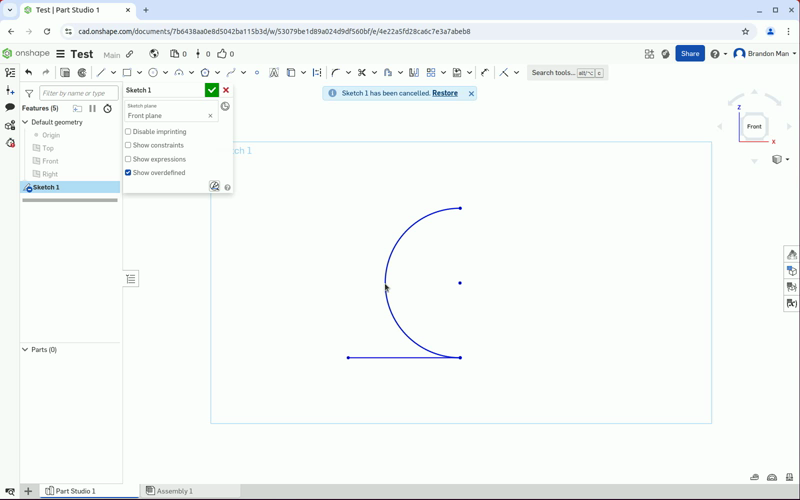
key(l)
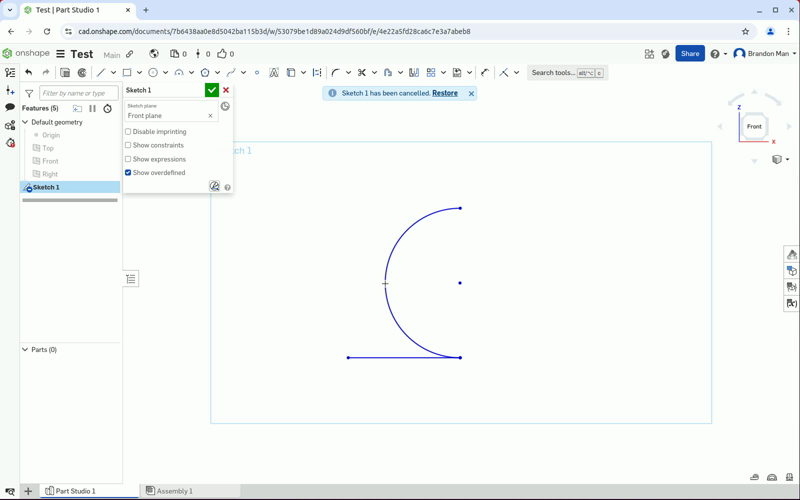
mouse_move(460, 208)
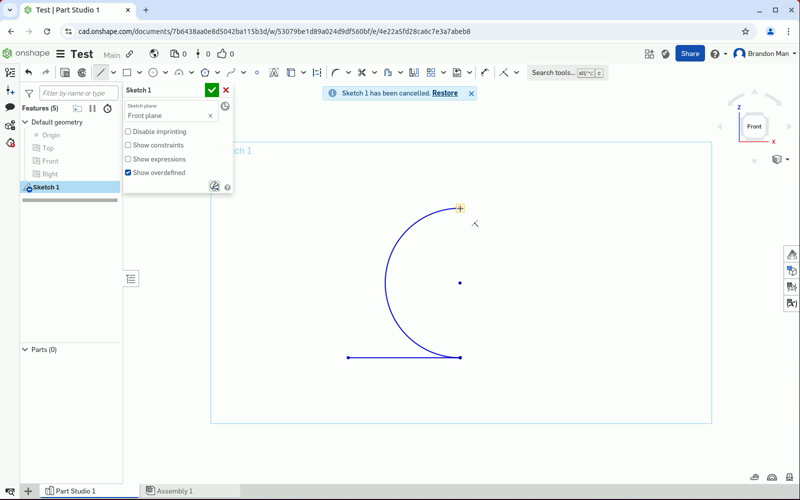
click(460, 208)
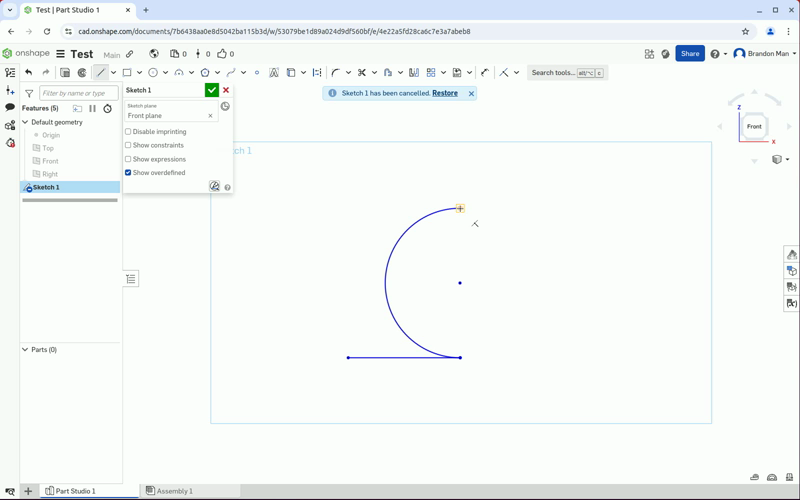
key_down(shift)
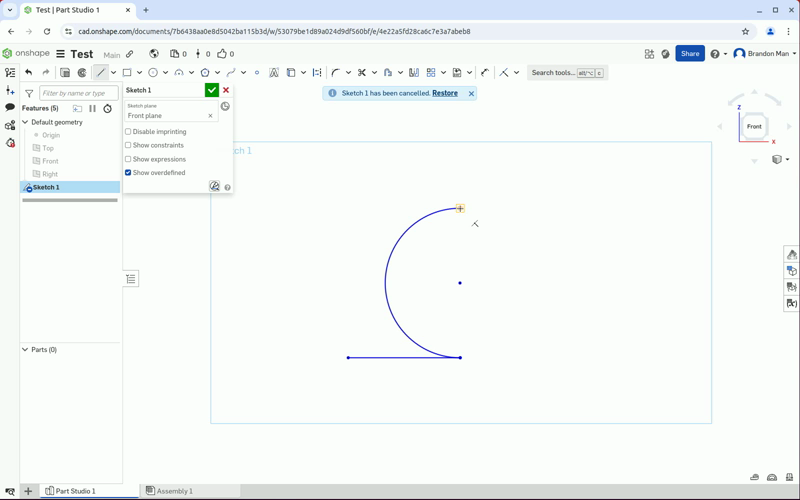
mouse_move(348, 208)
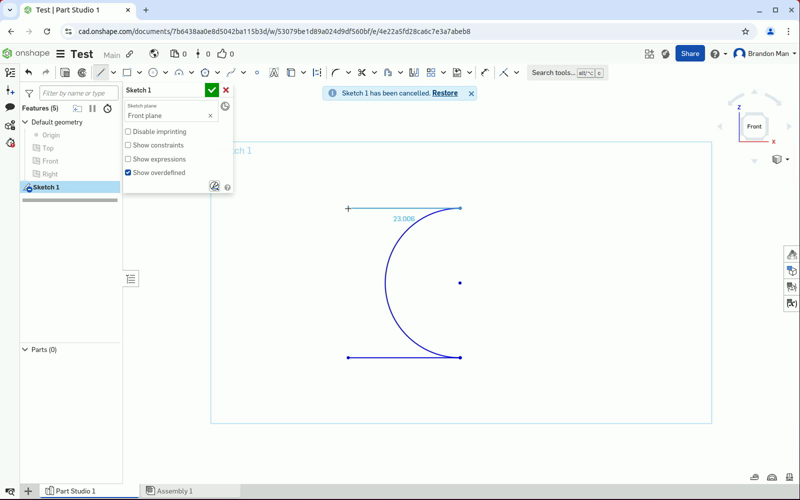
click(348, 208)
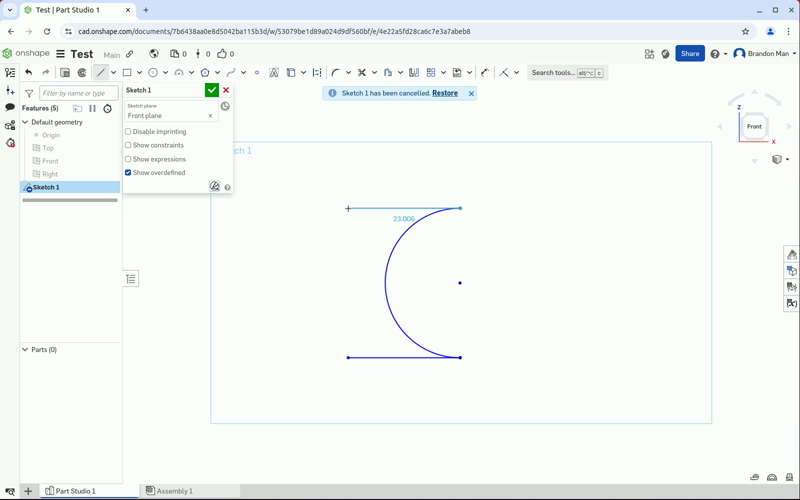
key_up(shift)
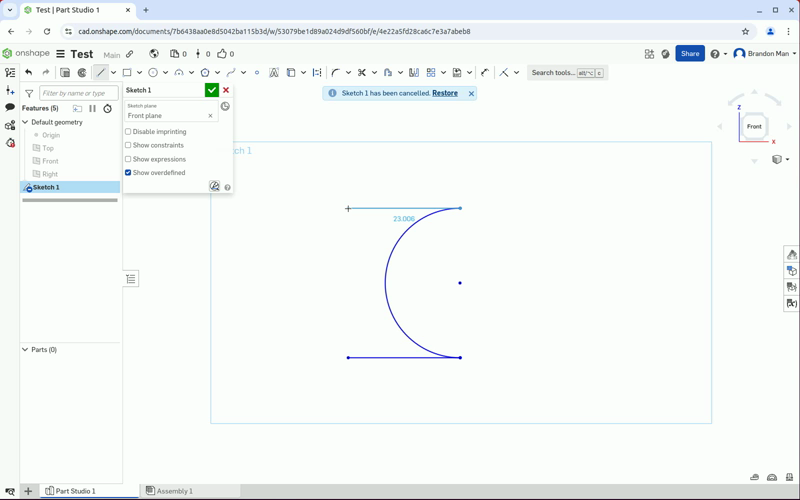
key_down(shift)
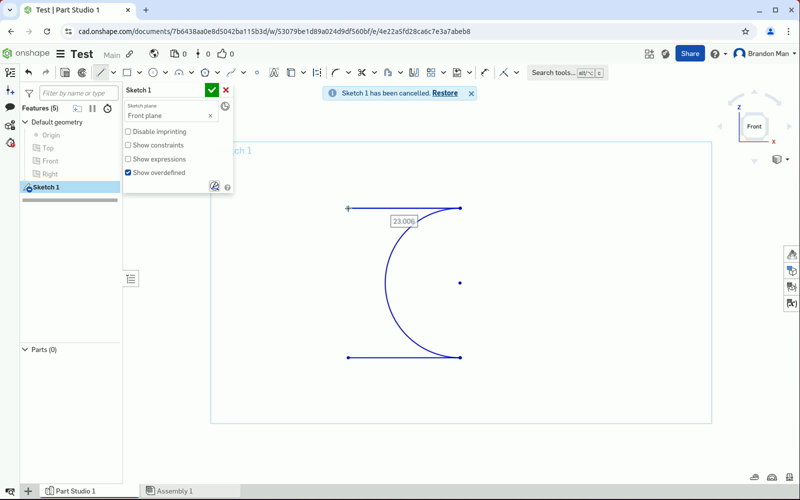
mouse_move(348, 357)
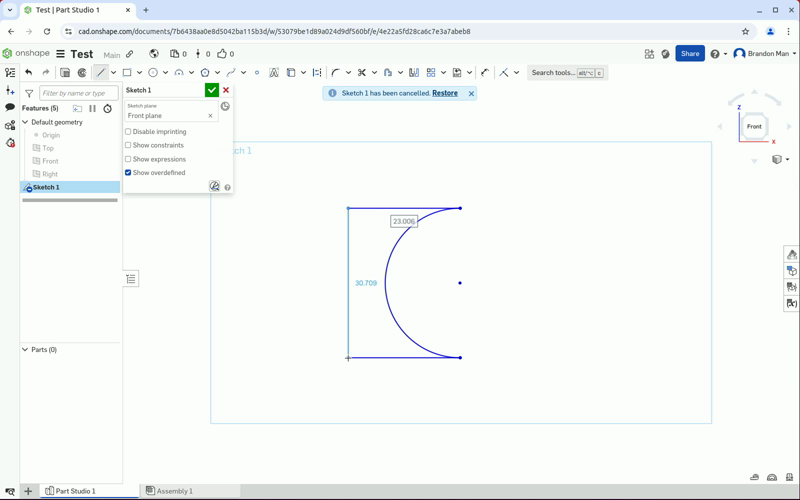
key_up(shift)
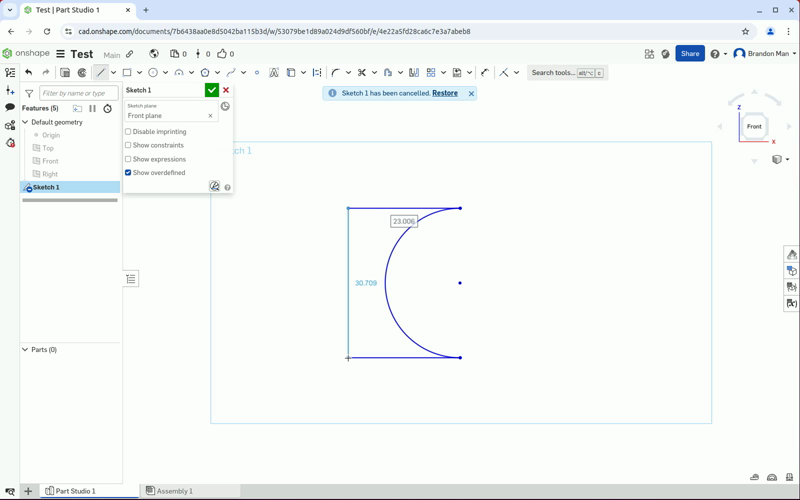
click(348, 357)
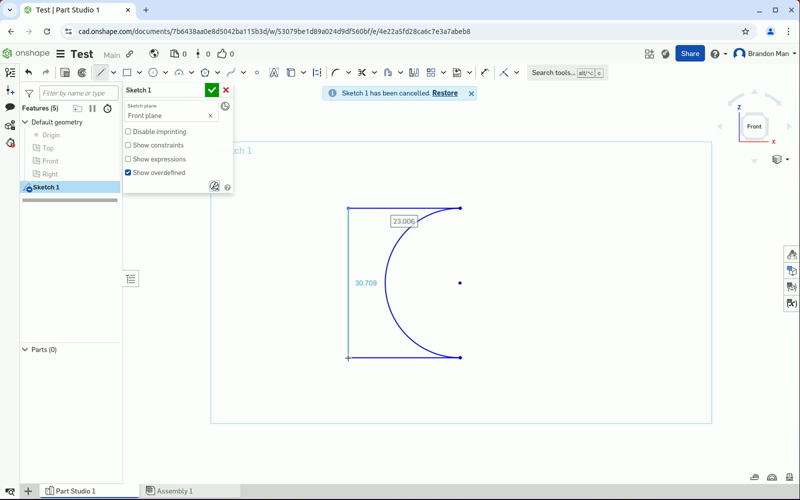
key(esc)
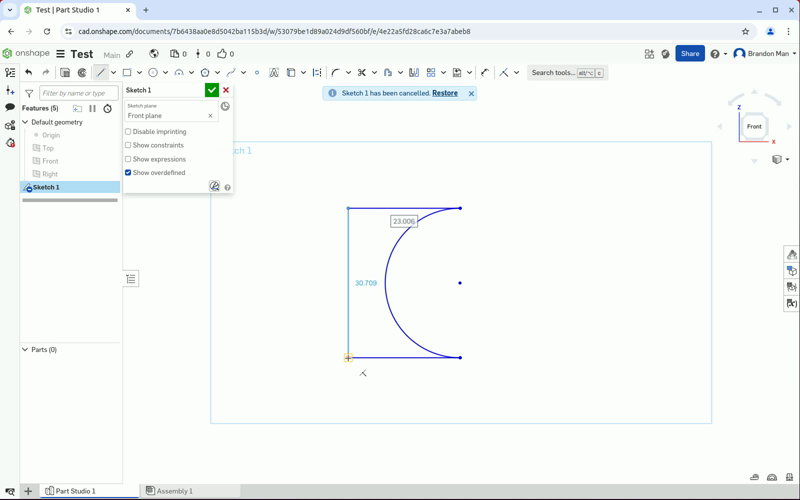
mouse_move(378, 280)
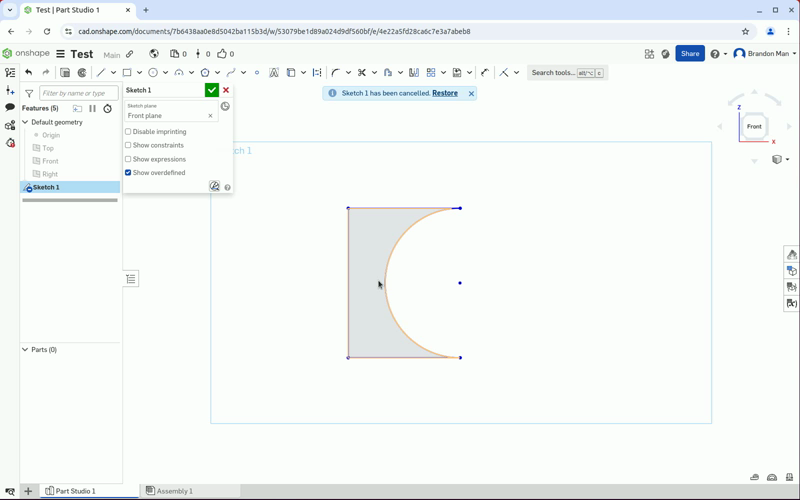
scroll(6)
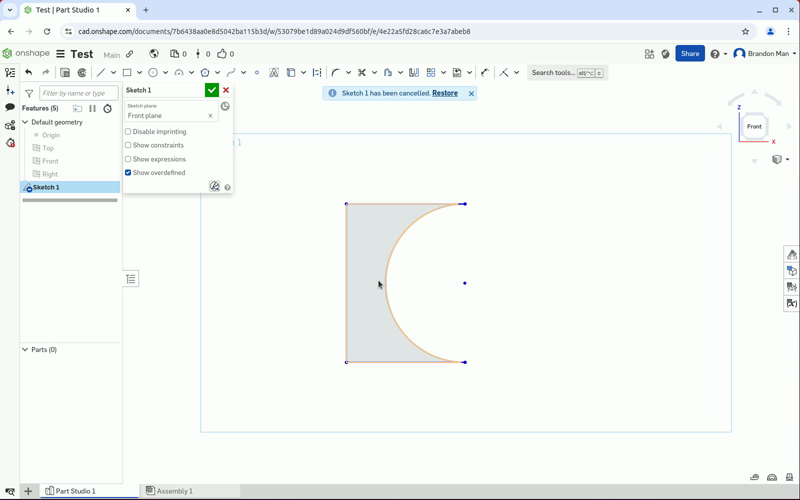
scroll(6)
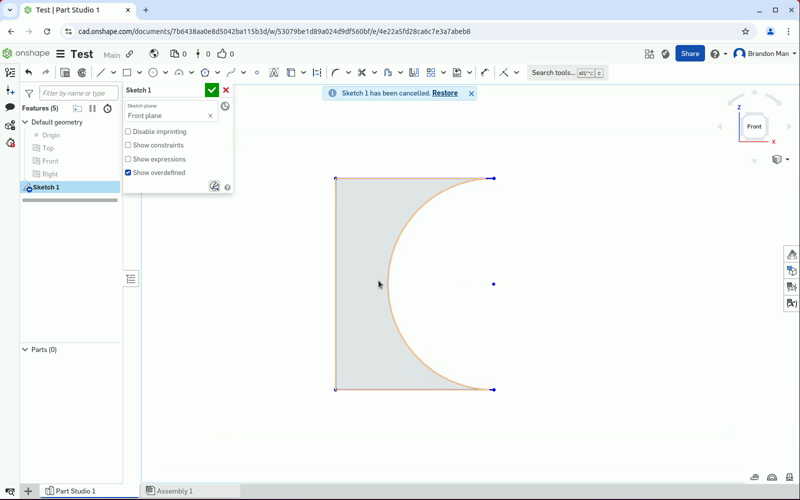
scroll(6)
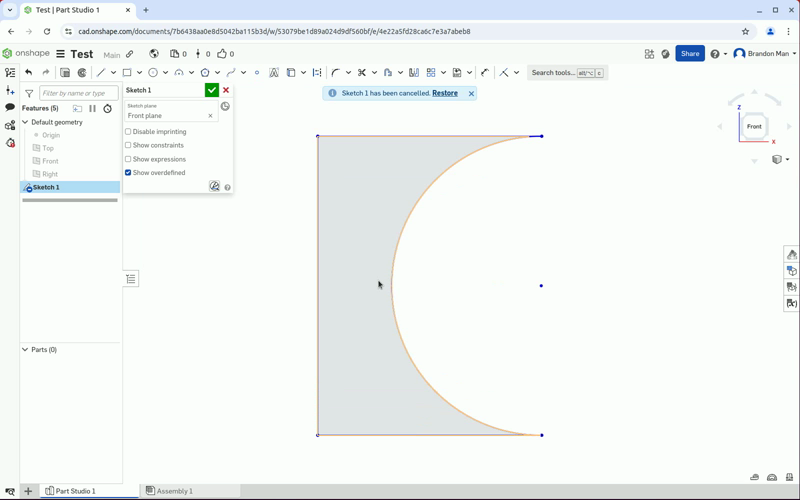
scroll(6)
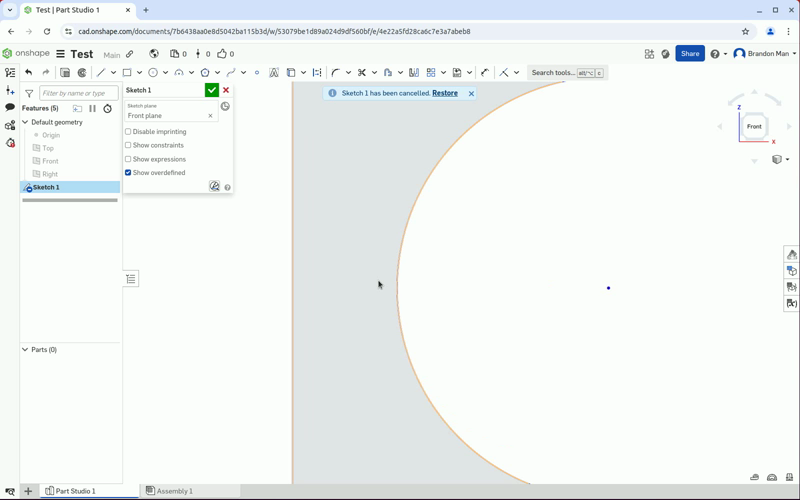
scroll(6)
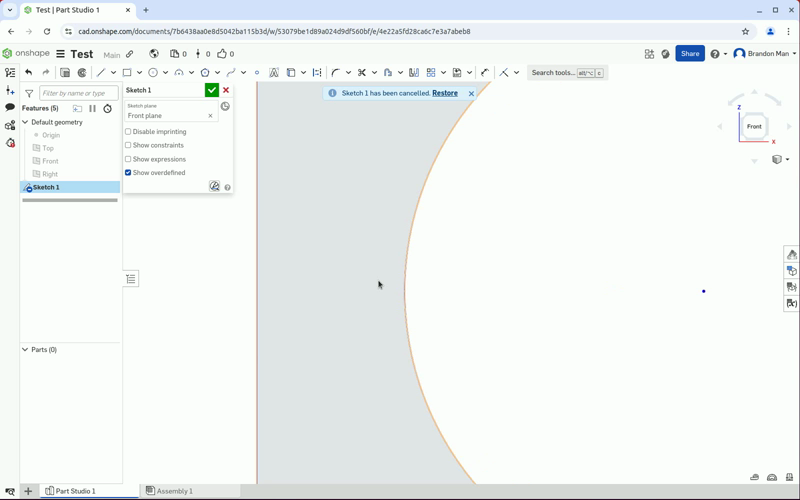
scroll(6)
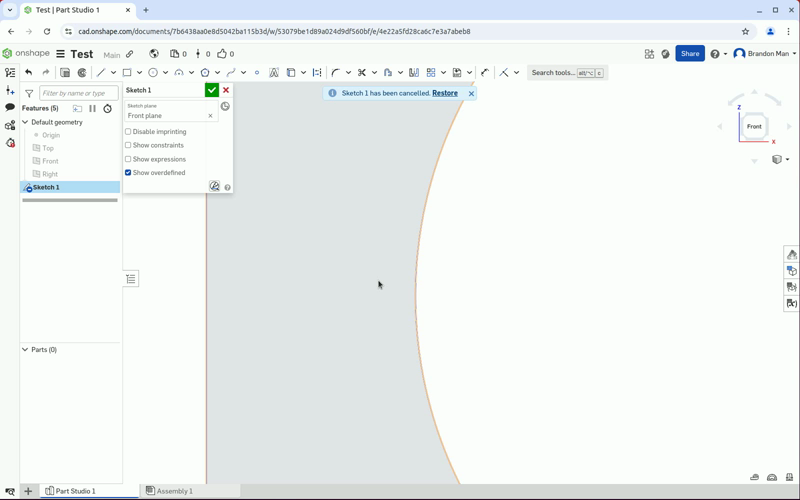
scroll(6)
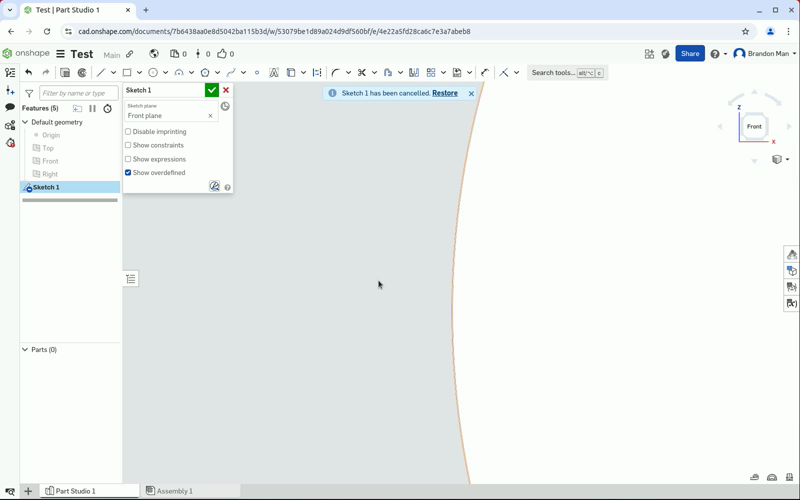
click(378, 280)
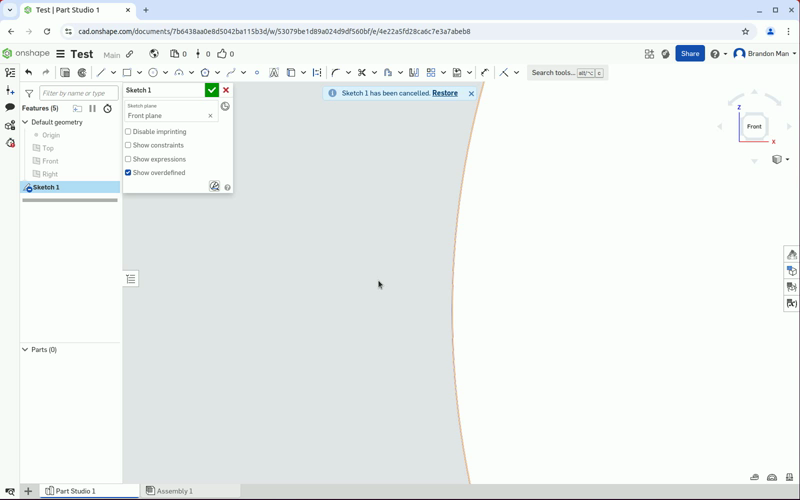
scroll(-6)
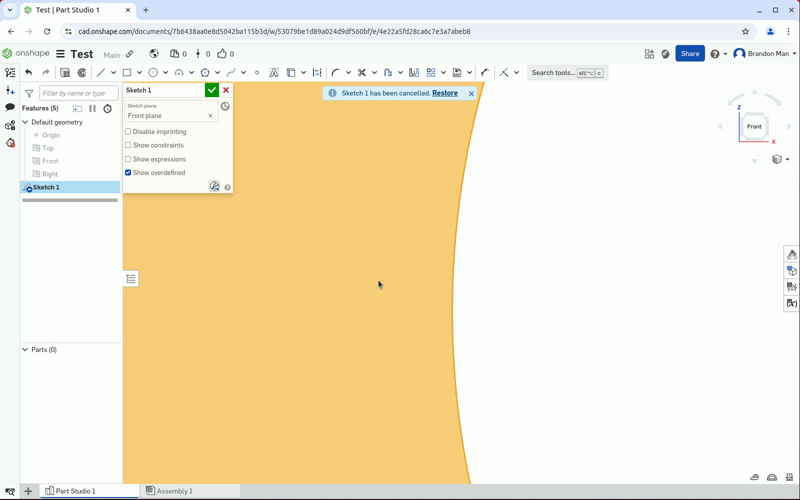
scroll(-6)
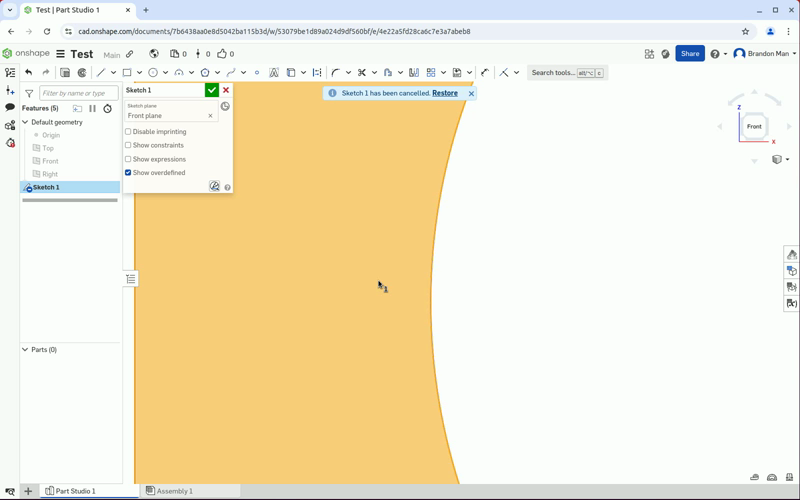
scroll(-6)
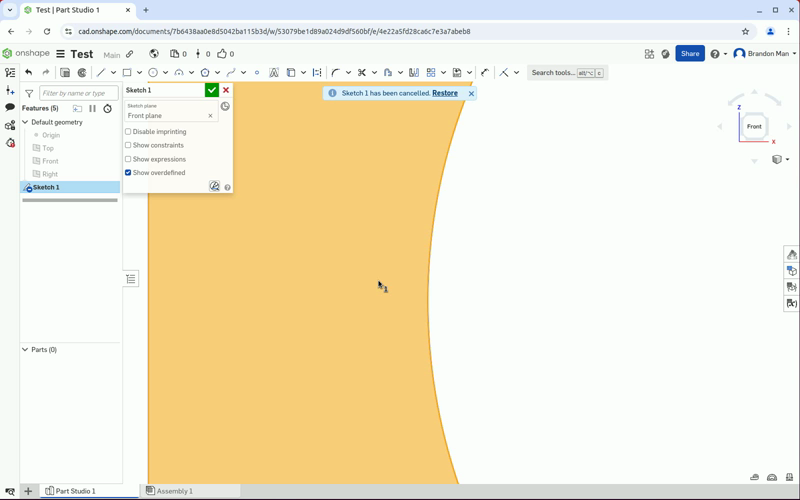
scroll(-6)
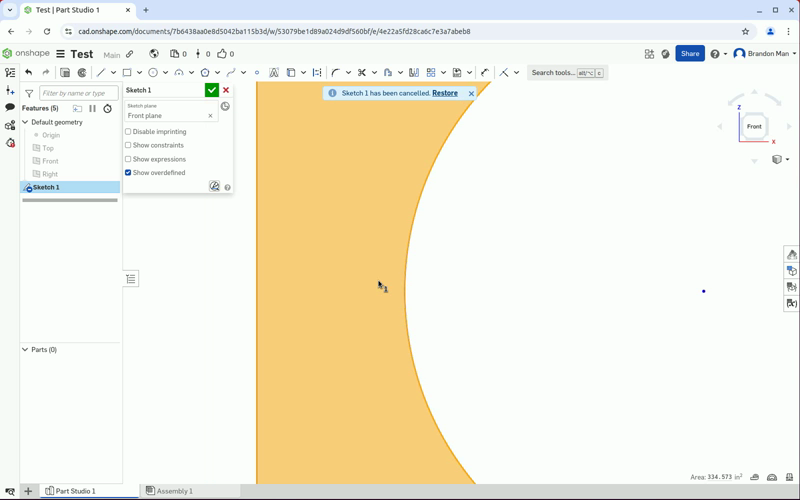
scroll(-6)
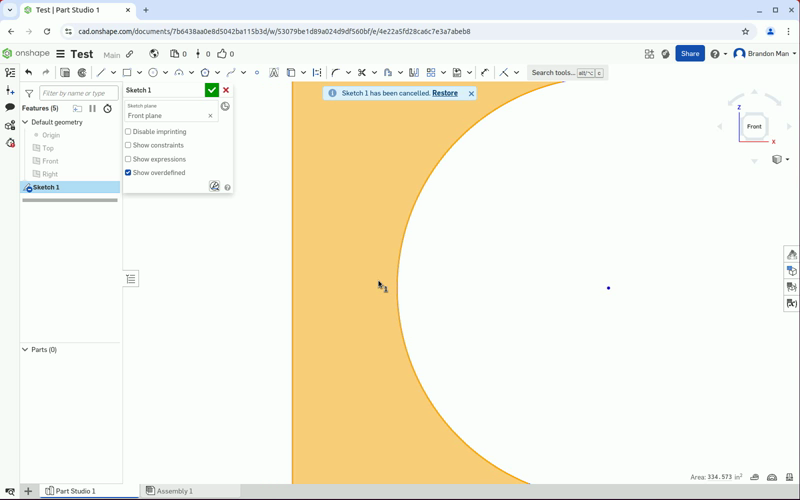
scroll(-6)
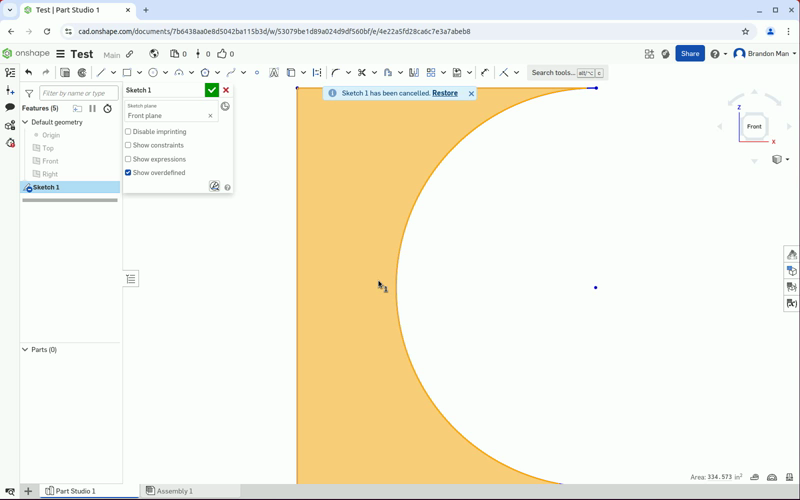
scroll(-6)
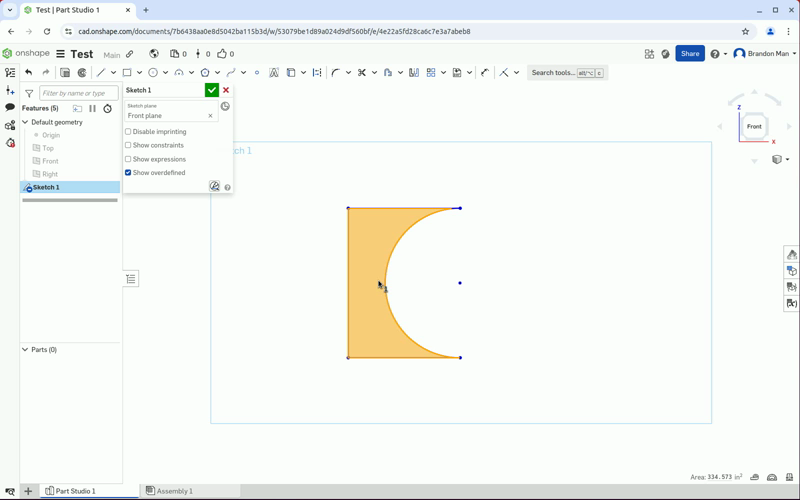
mouse_move(73, 352)
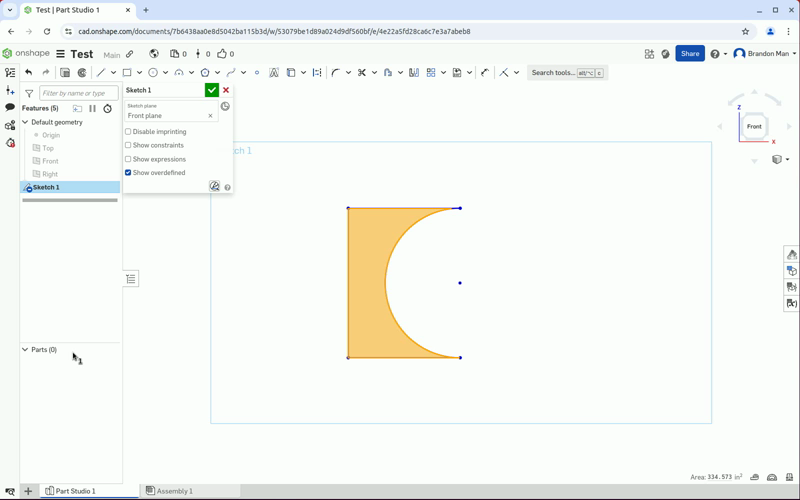
key(shift+y)
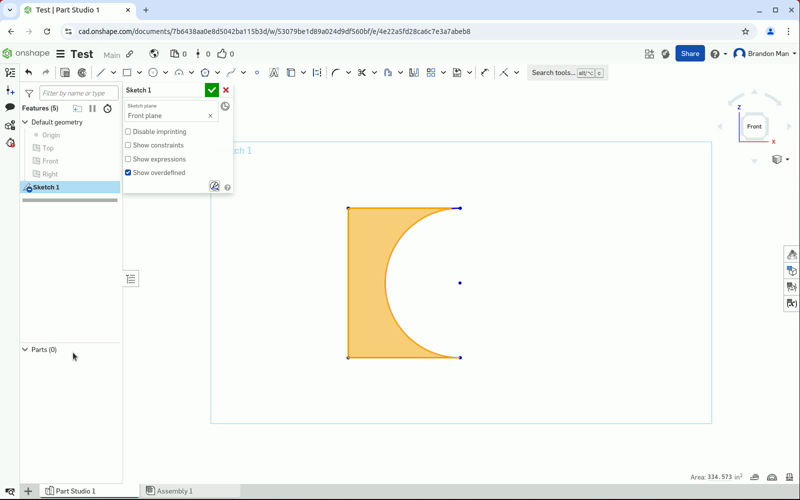
key(shift+e)
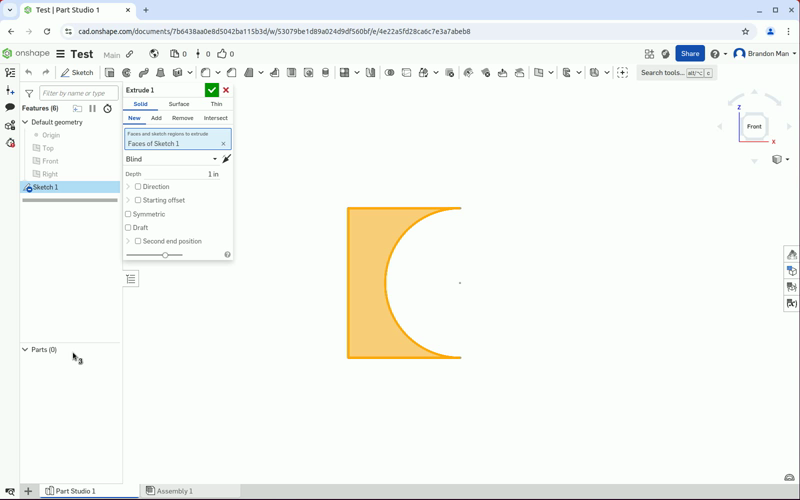
mouse_move(143, 106)
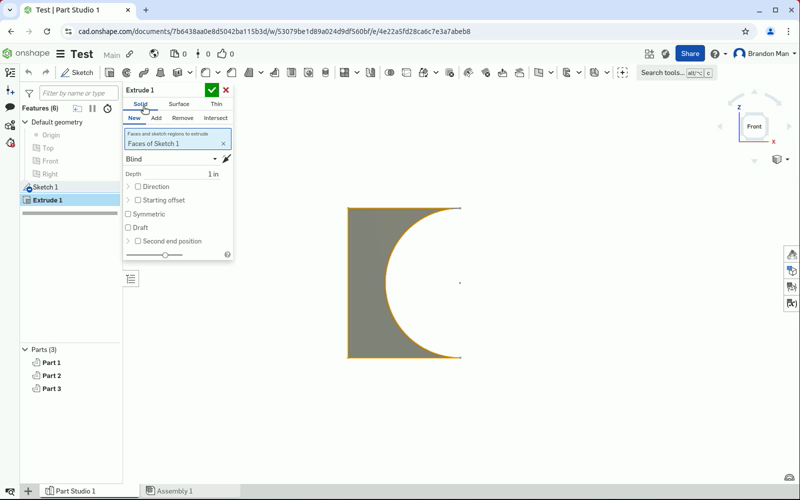
click(143, 106)
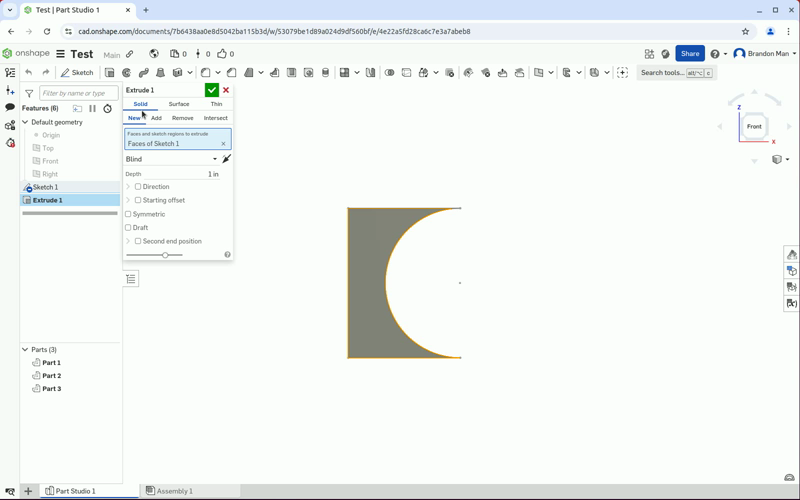
mouse_move(137, 120)
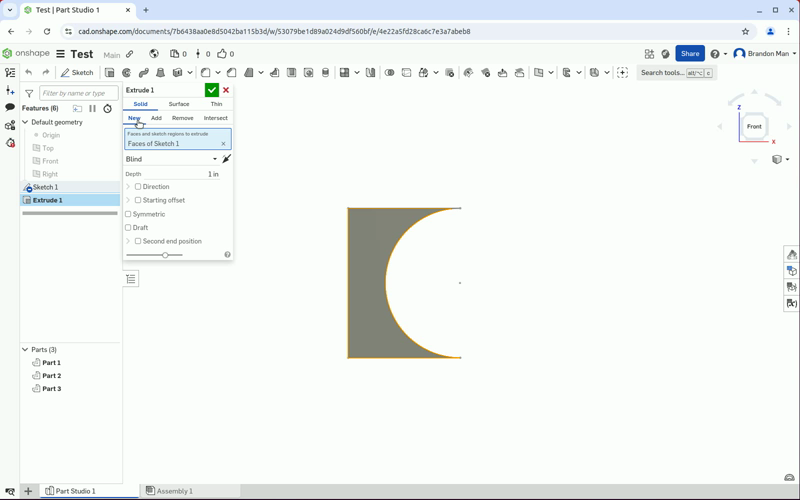
click(137, 120)
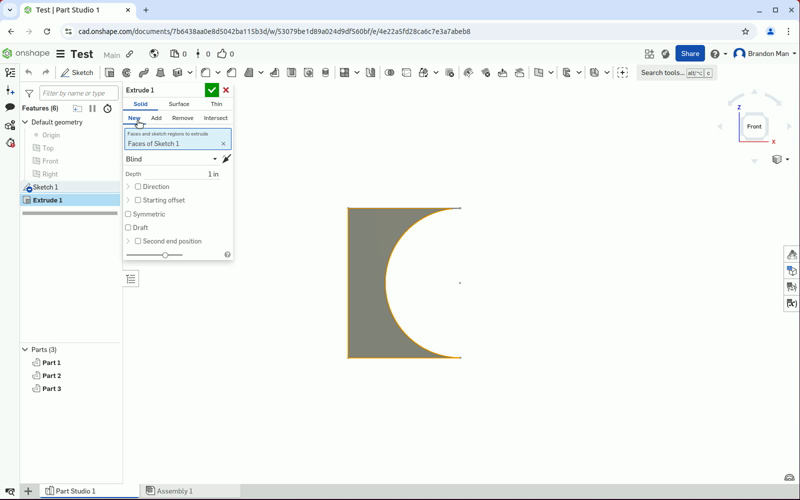
key(tab, 4)
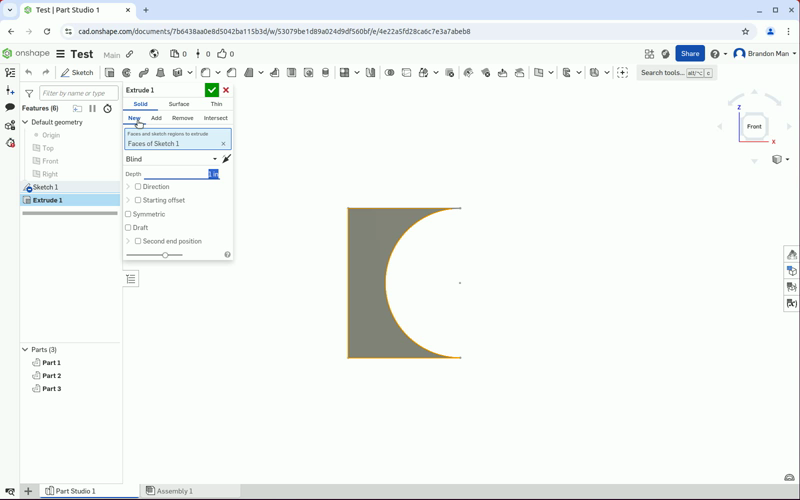
text(15.405)
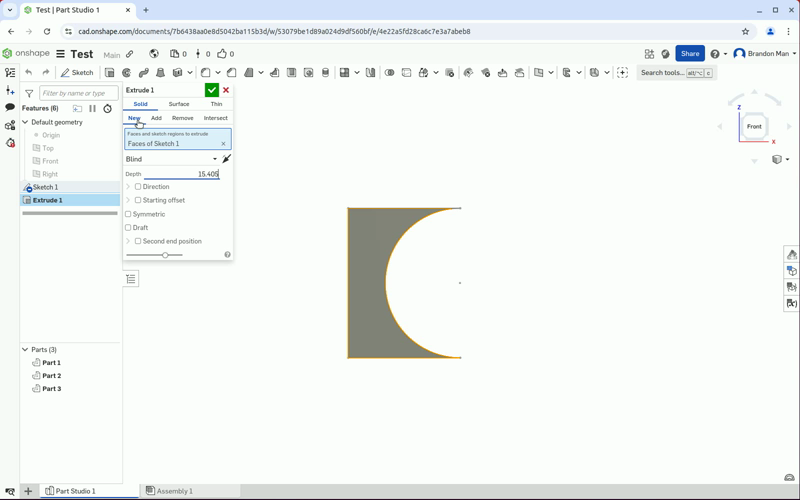
key(enter)
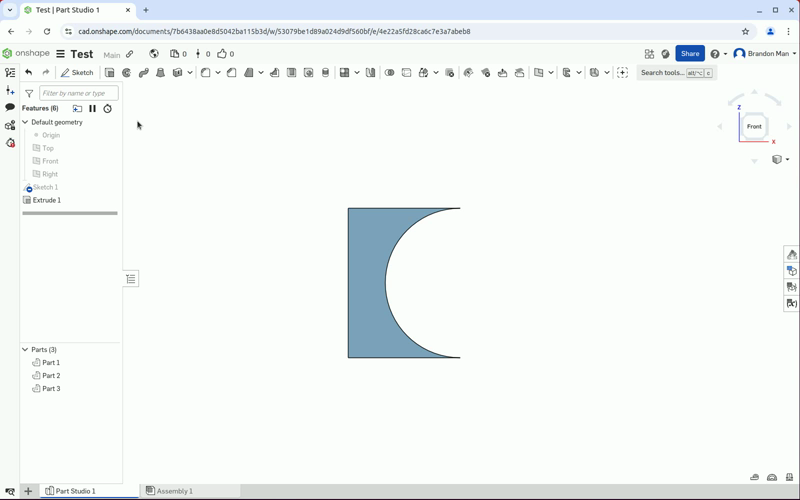
key(shift+h)
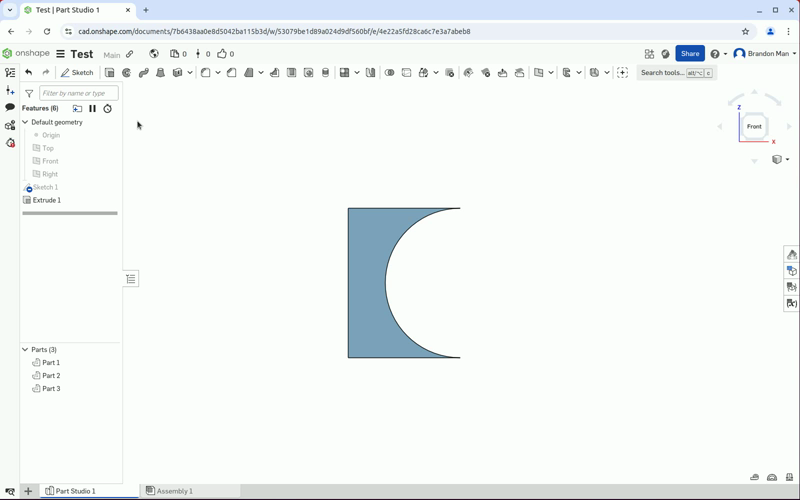
key(shift+h)
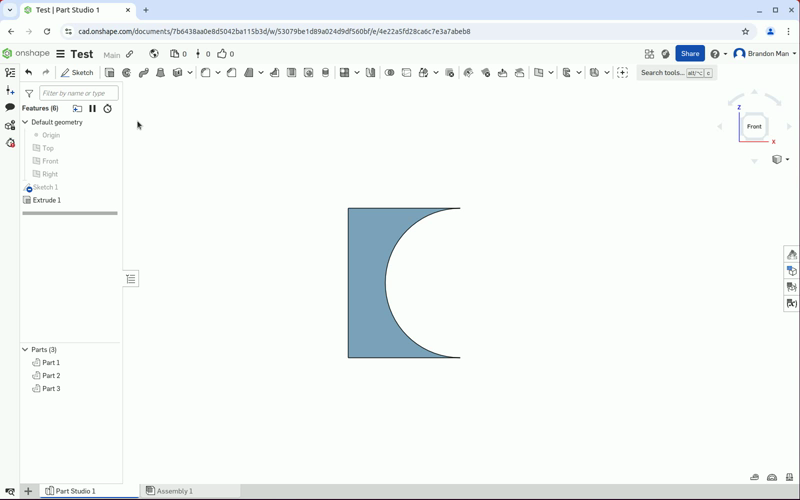
mouse_move(73, 189)
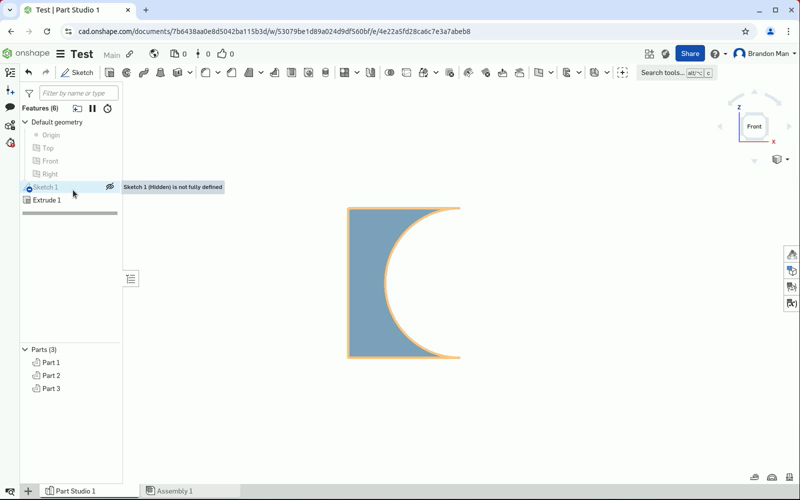
click(73, 189)
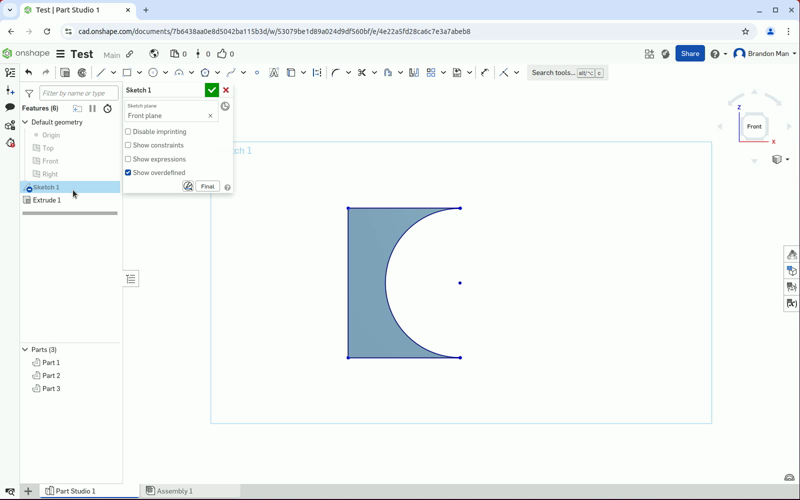
mouse_move(229, 92)
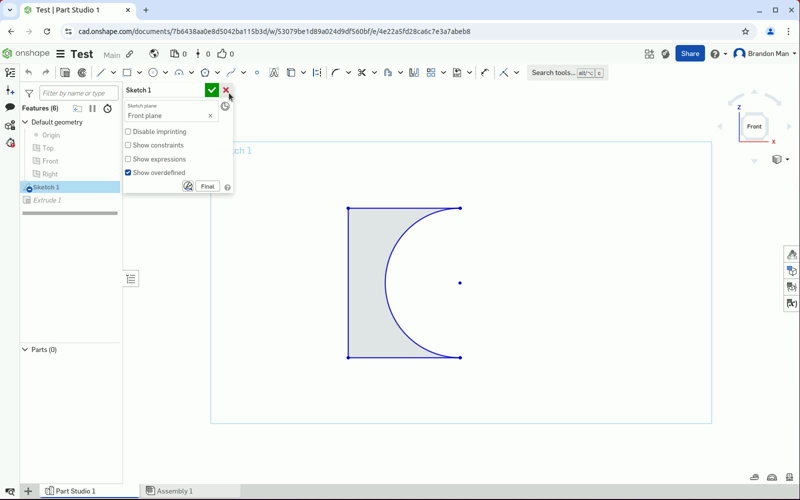
click(229, 92)
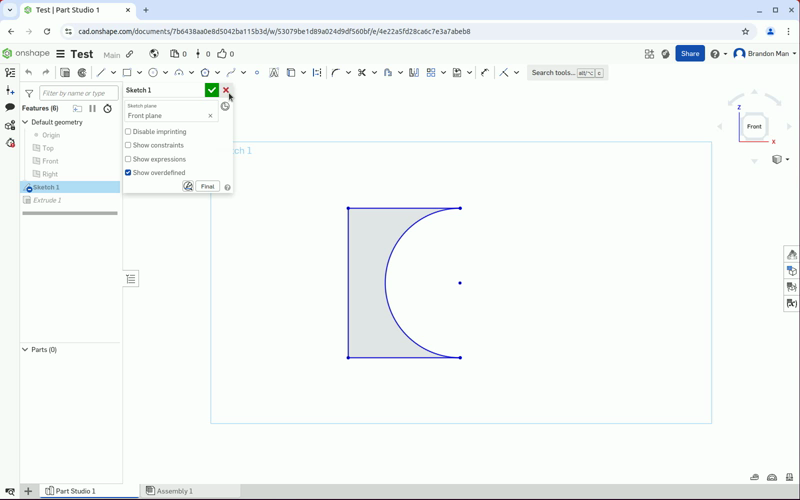
key(shift+s)
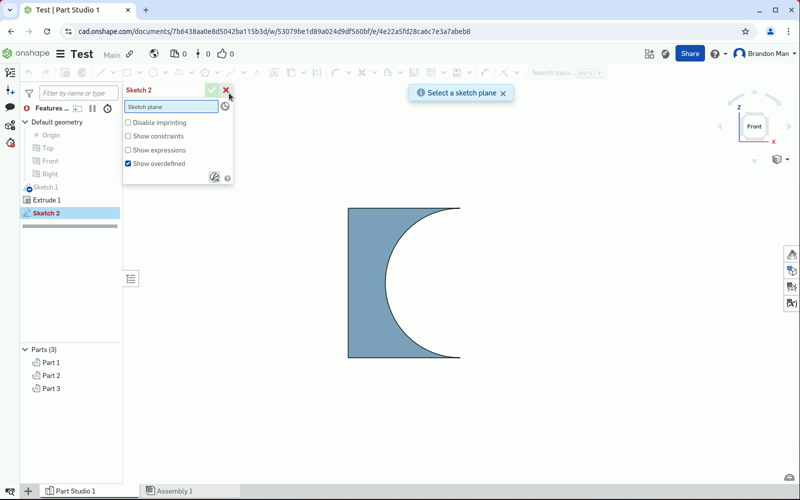
mouse_move(73, 163)
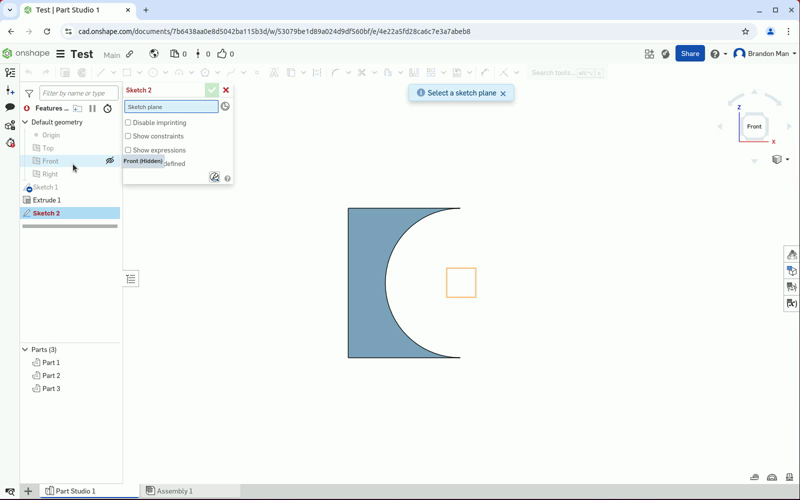
click(73, 163)
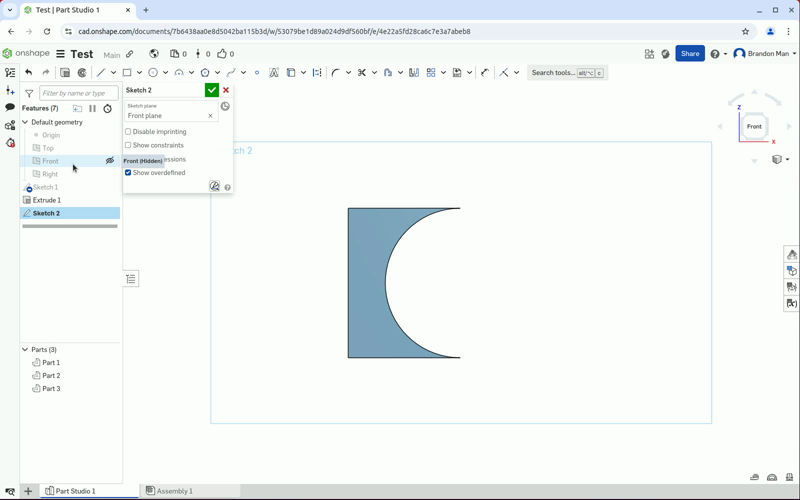
mouse_move(73, 352)
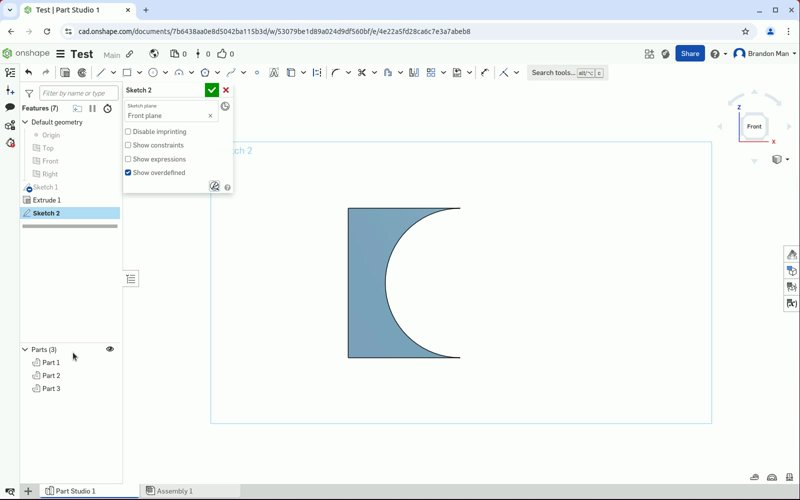
key(y)
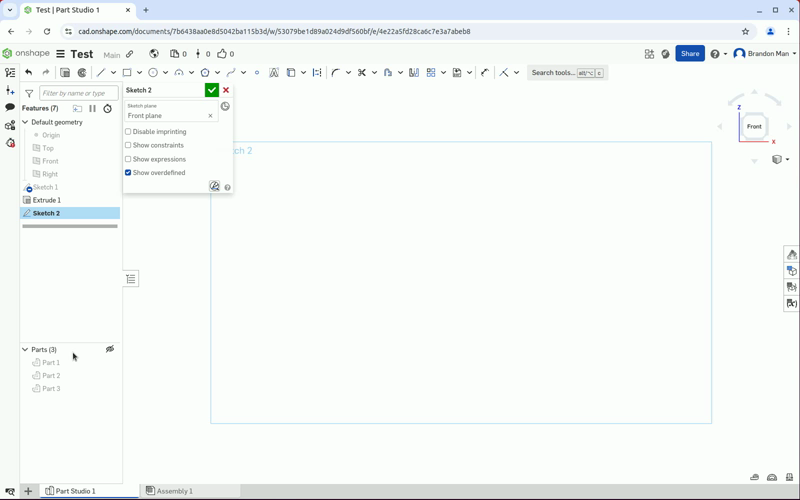
key(l)
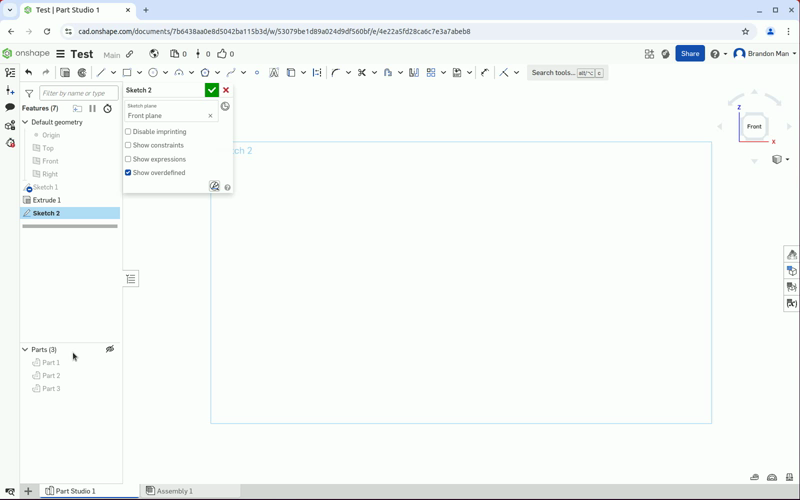
key_down(shift)
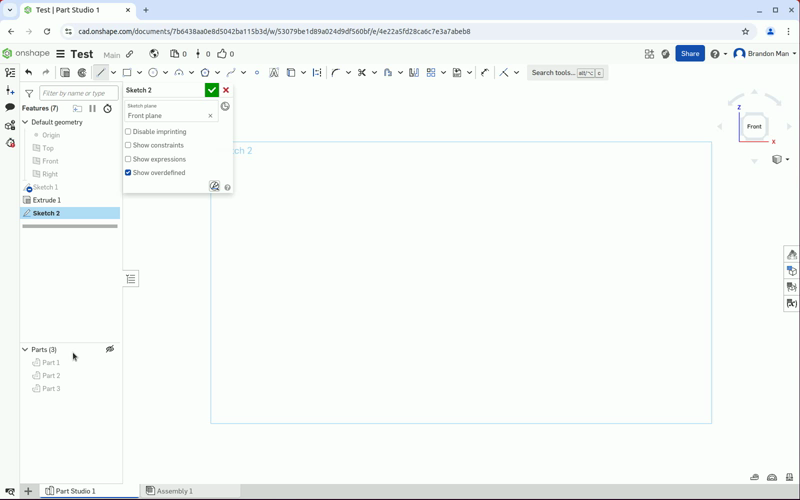
mouse_move(460, 357)
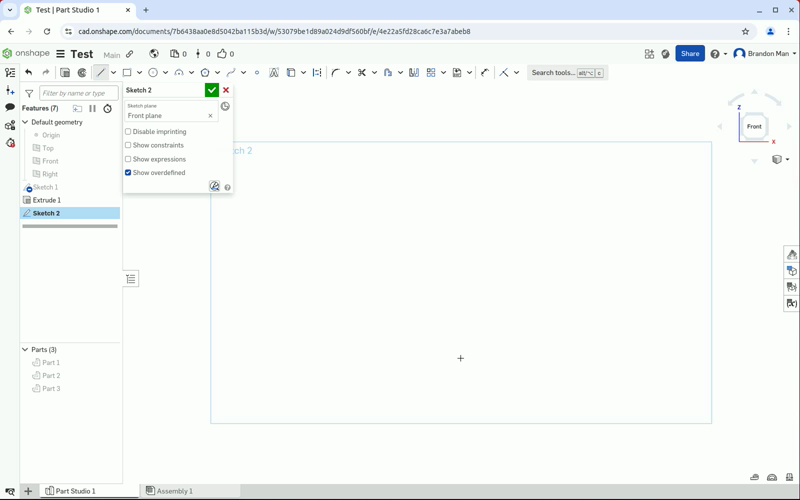
click(460, 357)
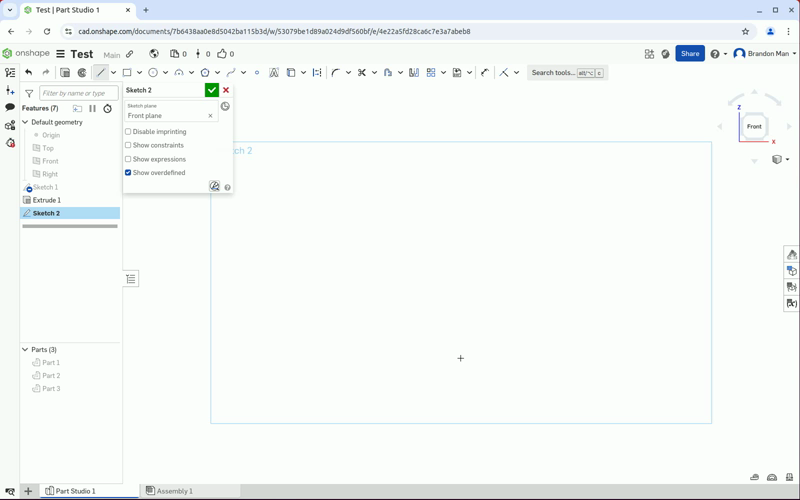
key_up(shift)
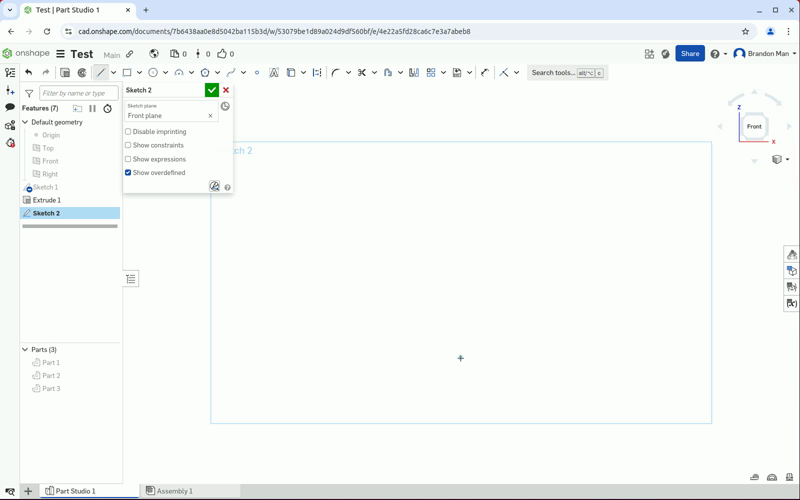
key_down(shift)
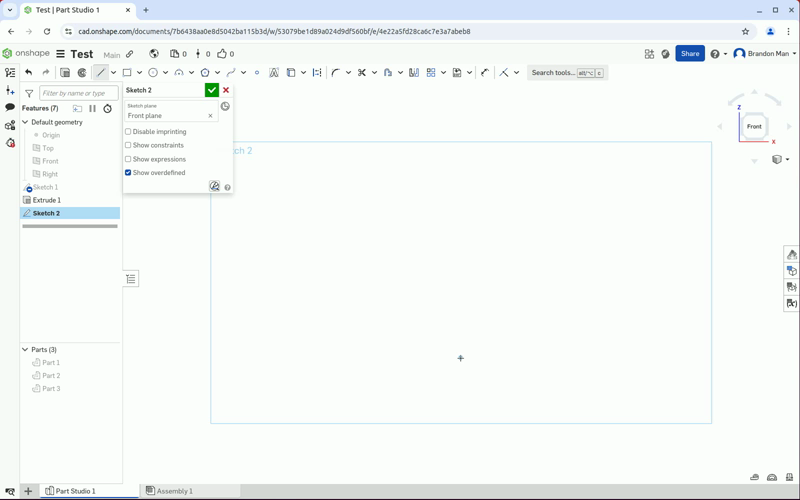
mouse_move(572, 357)
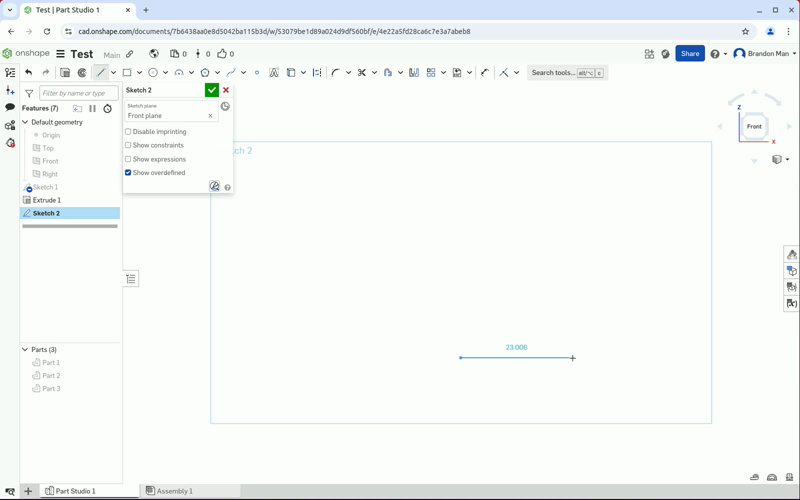
click(572, 357)
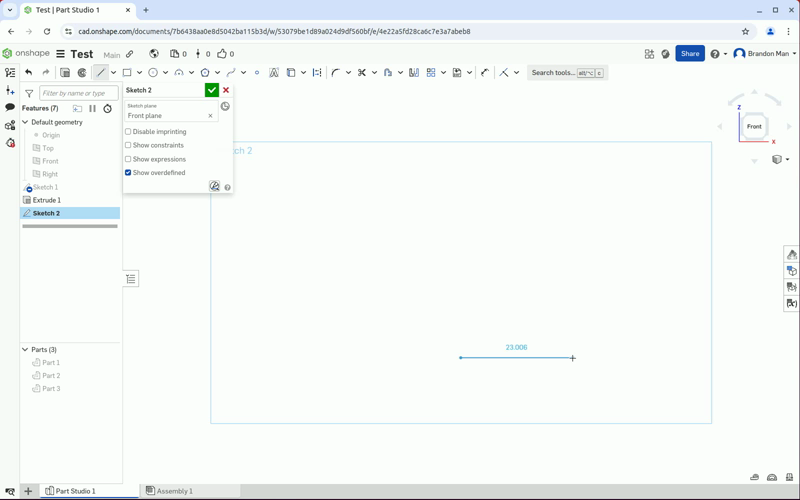
key_up(shift)
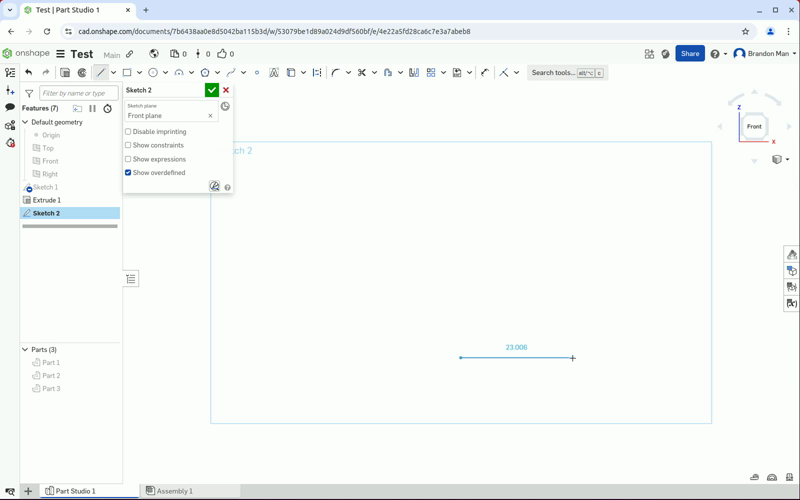
key_down(shift)
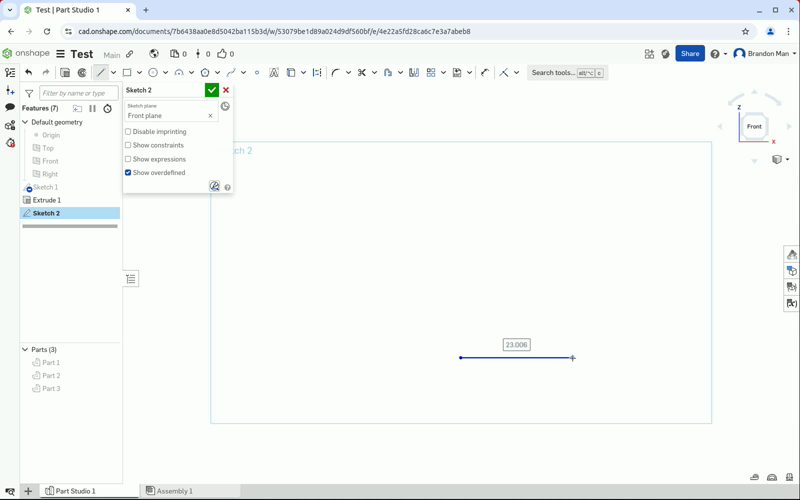
mouse_move(572, 208)
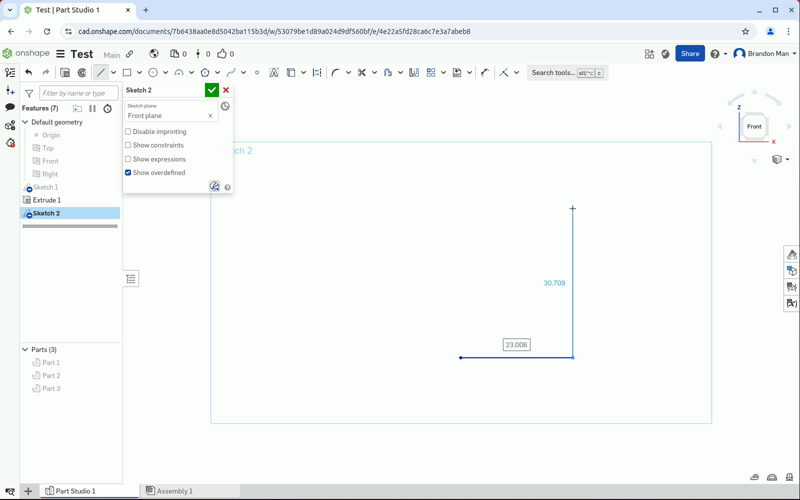
click(572, 208)
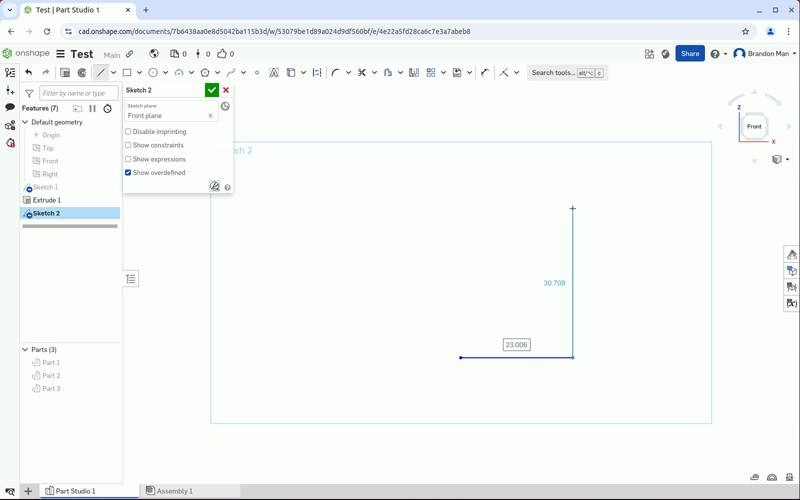
key_up(shift)
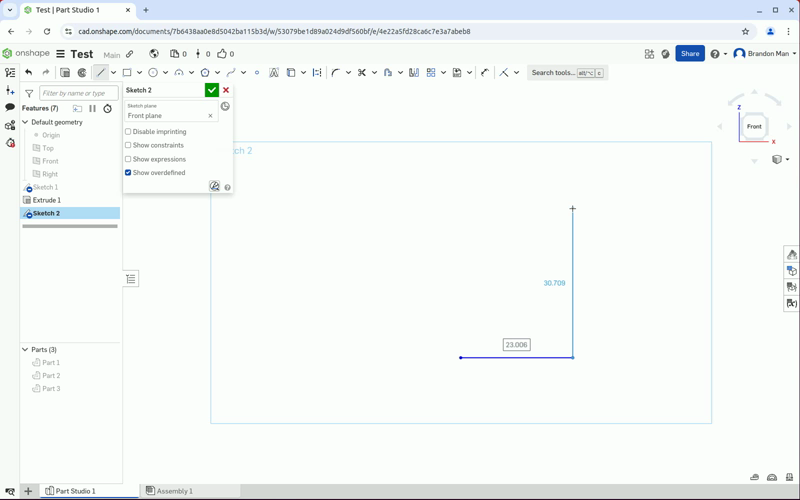
key_down(shift)
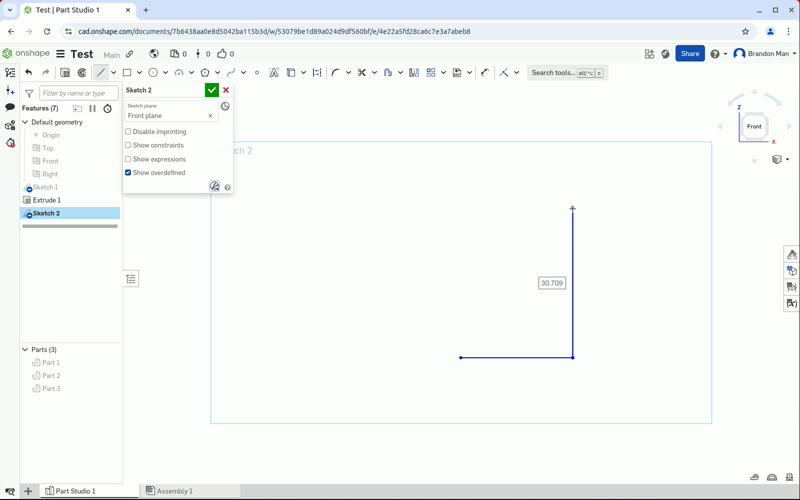
mouse_move(460, 208)
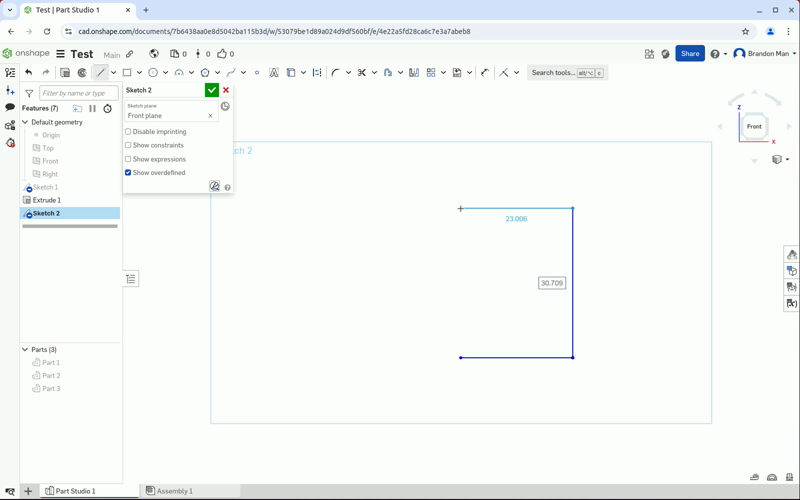
click(460, 208)
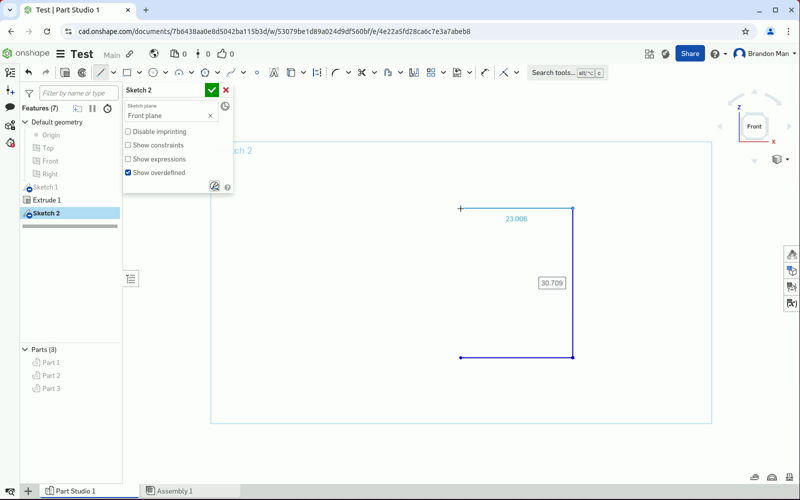
key_up(shift)
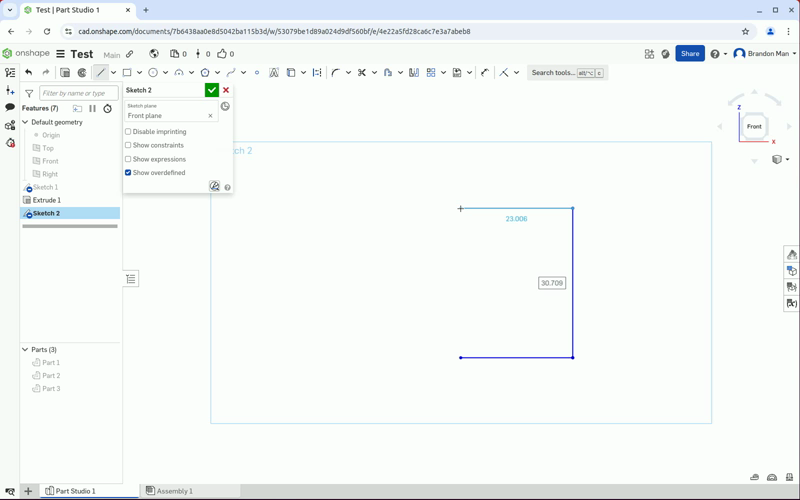
key(esc)
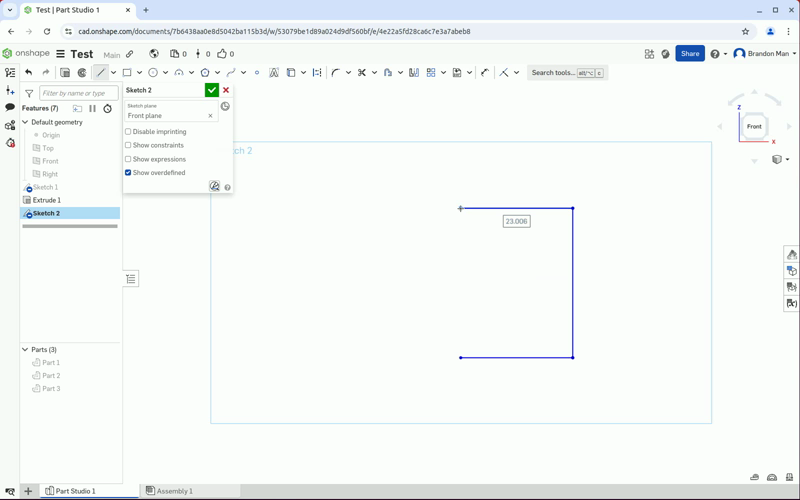
key(a)
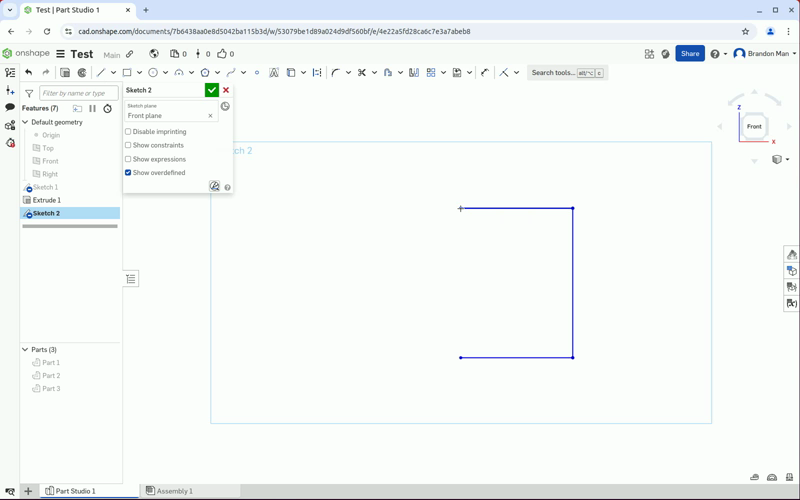
mouse_move(460, 208)
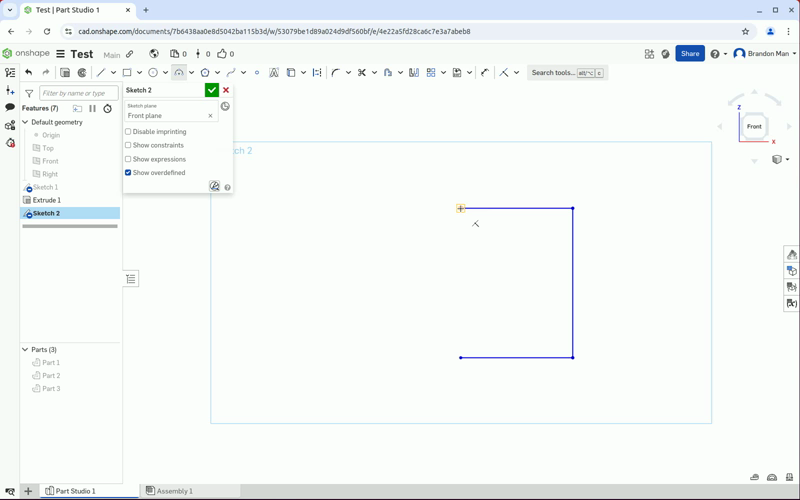
click(460, 208)
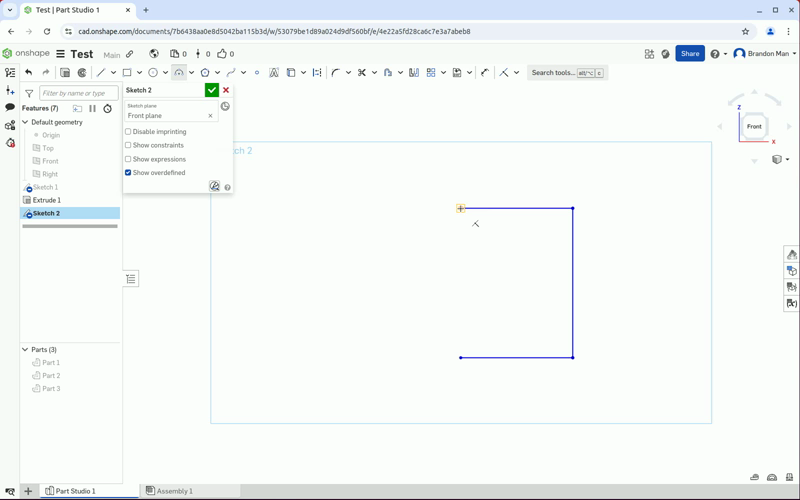
mouse_move(460, 357)
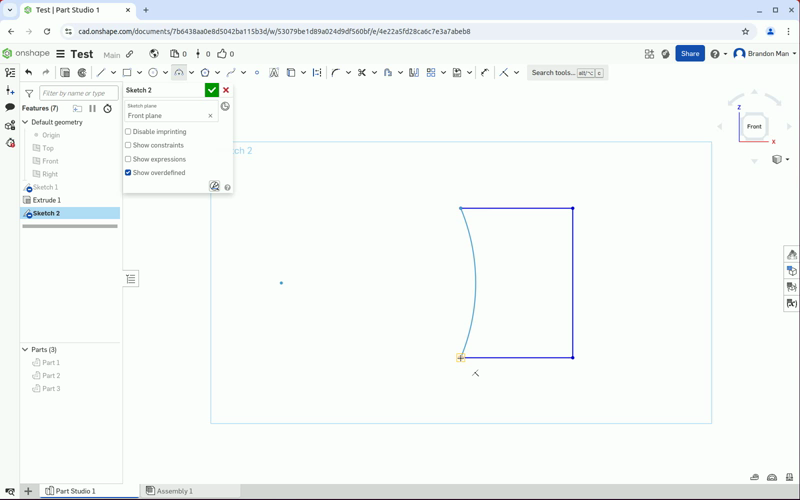
click(460, 357)
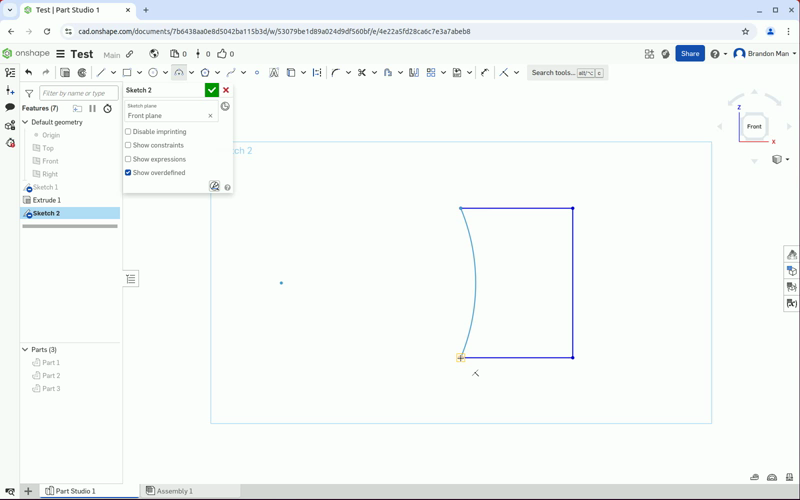
key_down(shift)
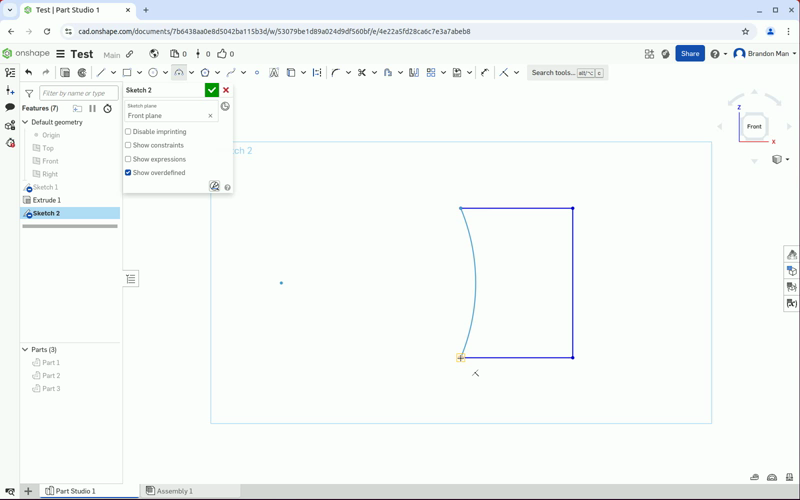
mouse_move(535, 283)
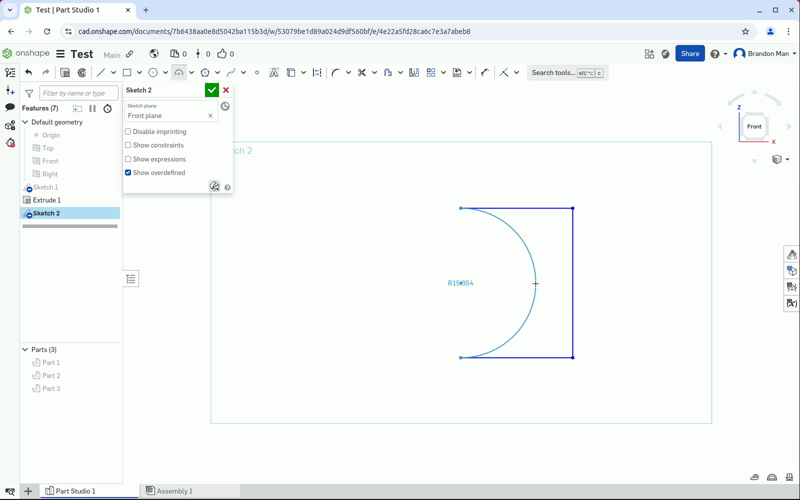
click(535, 283)
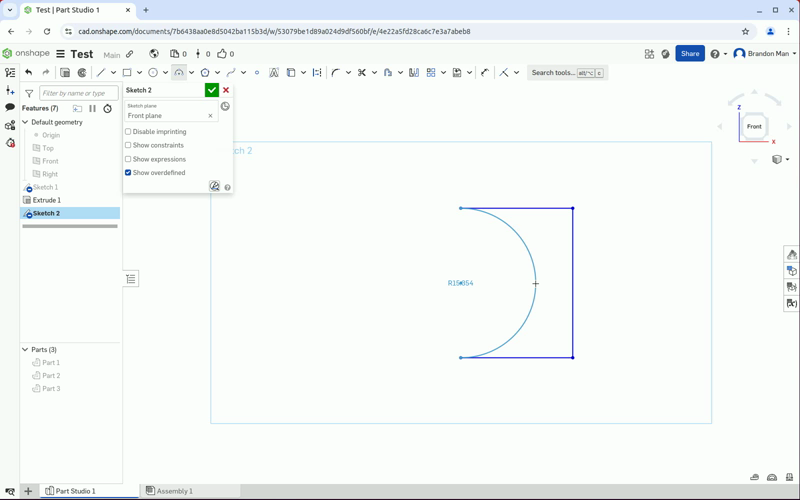
key_up(shift)
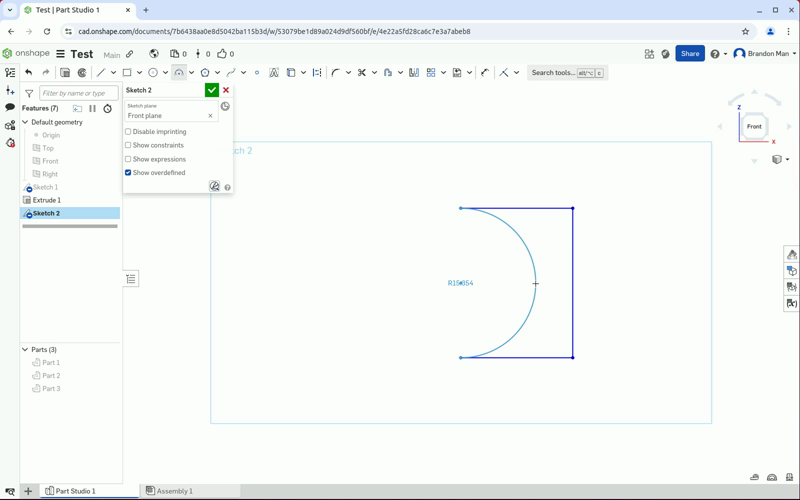
key(esc)
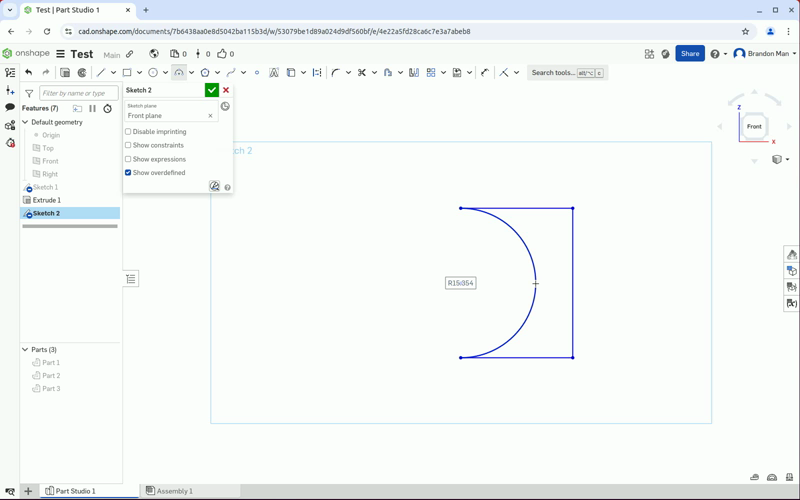
mouse_move(519, 291)
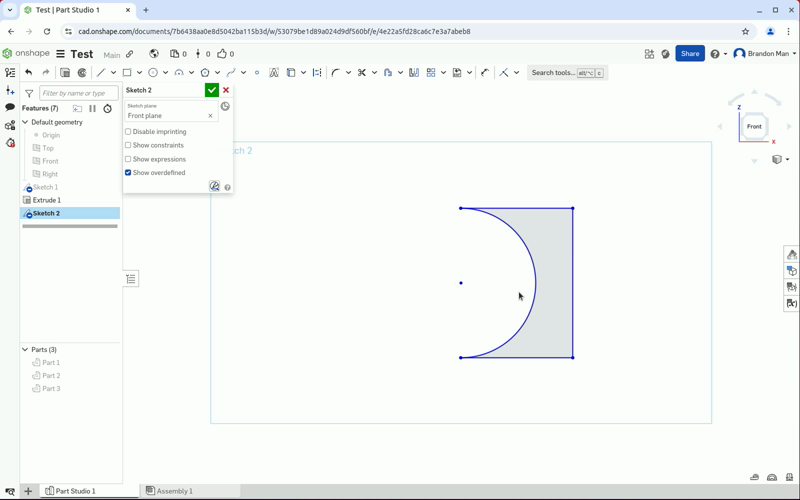
scroll(6)
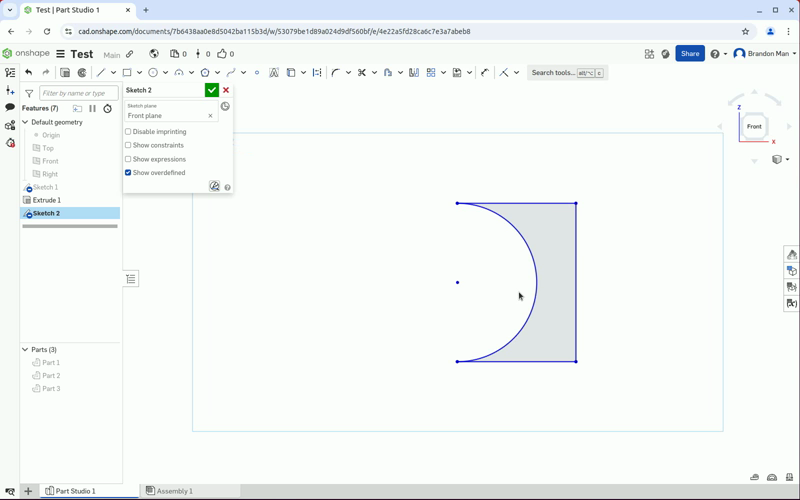
scroll(6)
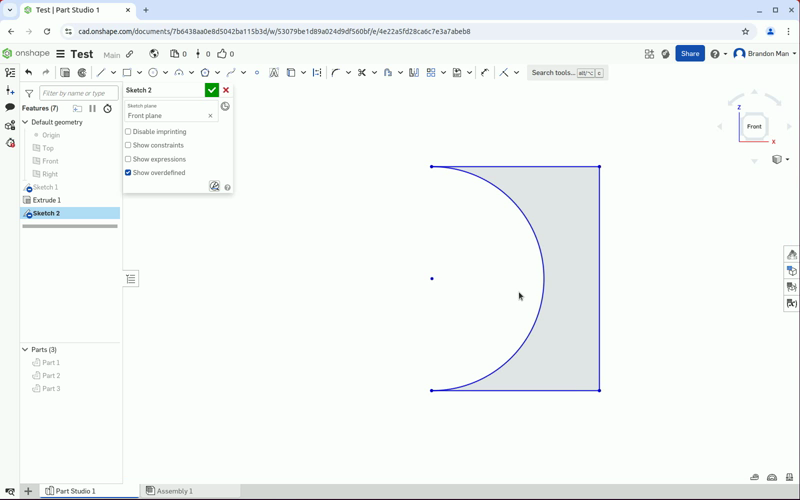
scroll(6)
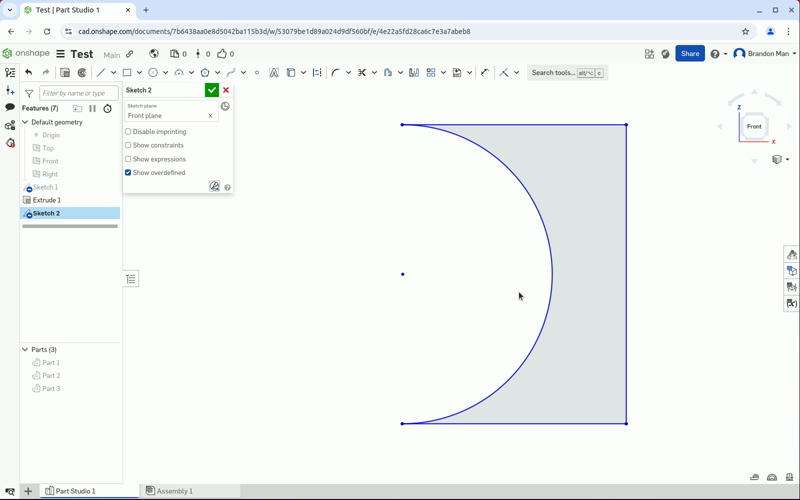
scroll(6)
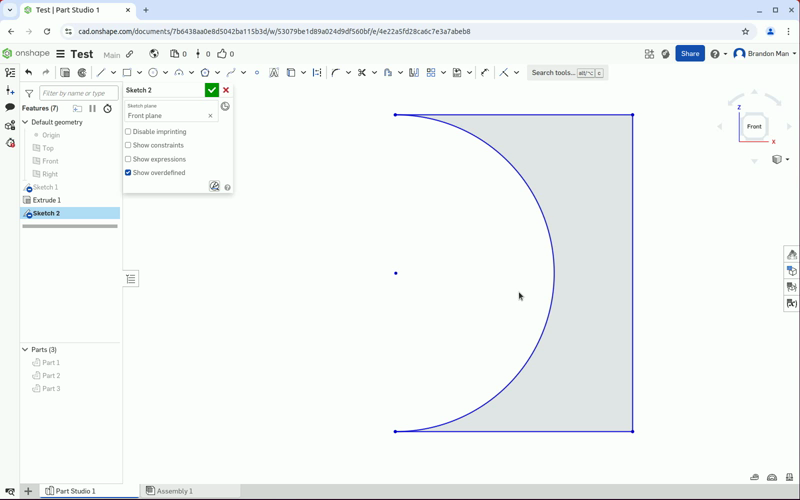
scroll(6)
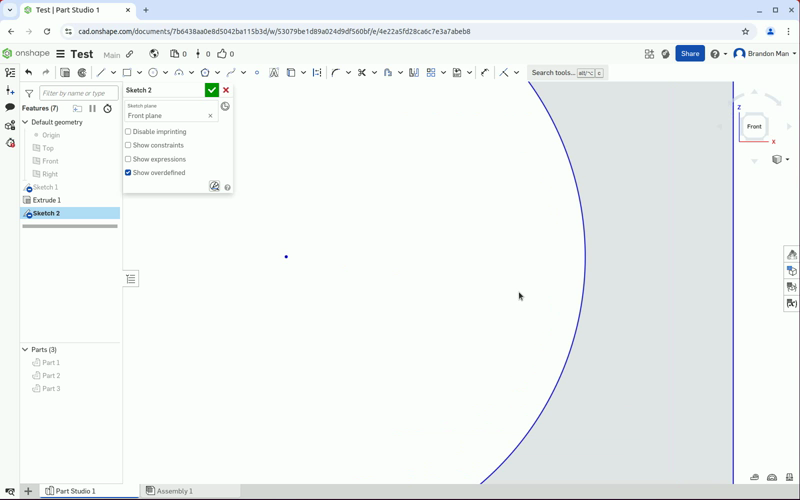
scroll(6)
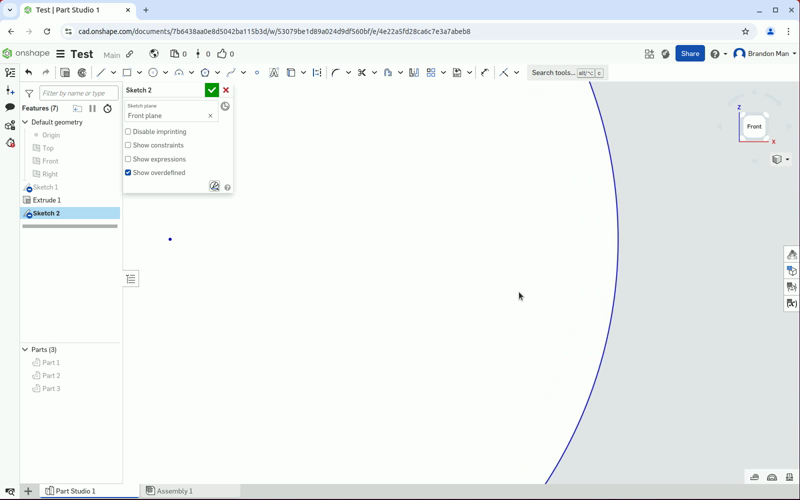
scroll(6)
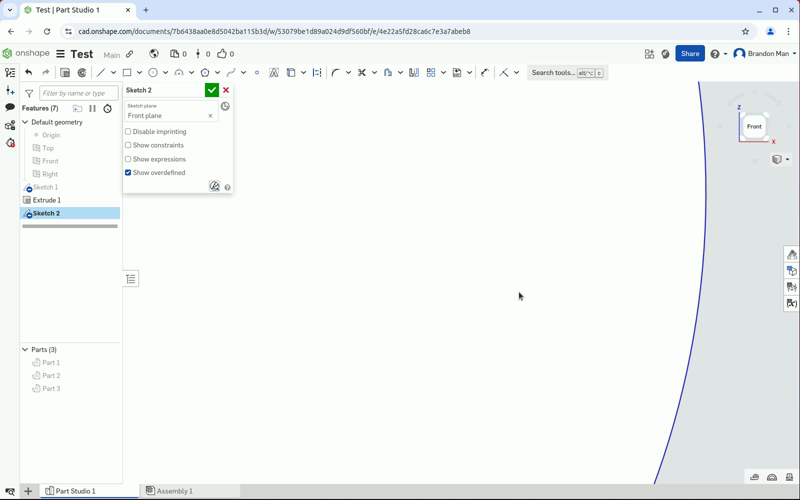
click(519, 291)
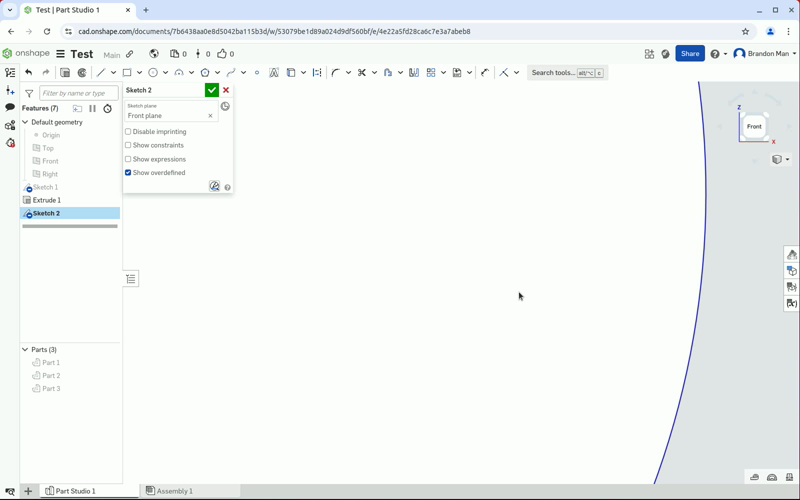
scroll(-6)
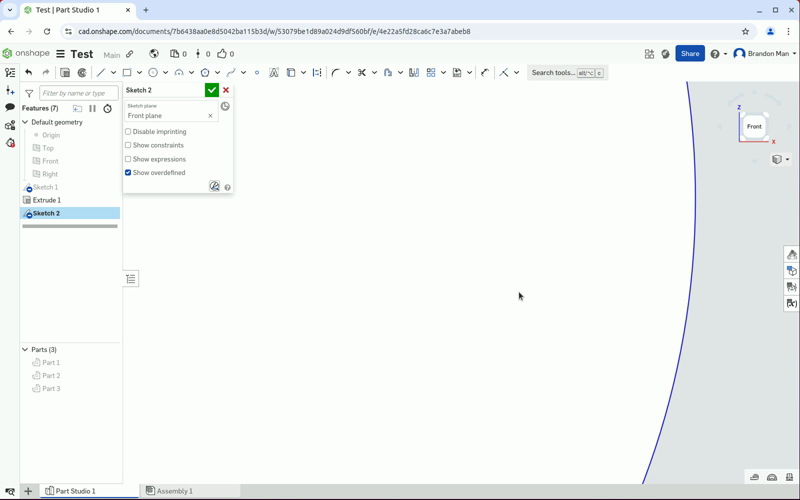
scroll(-6)
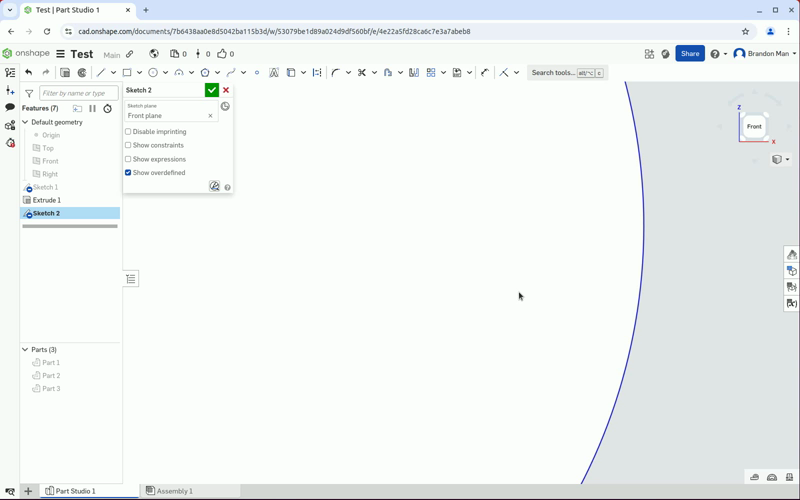
scroll(-6)
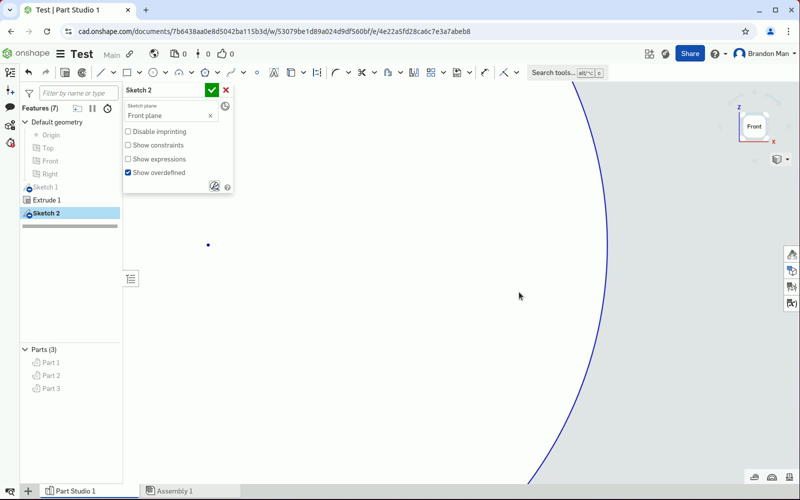
scroll(-6)
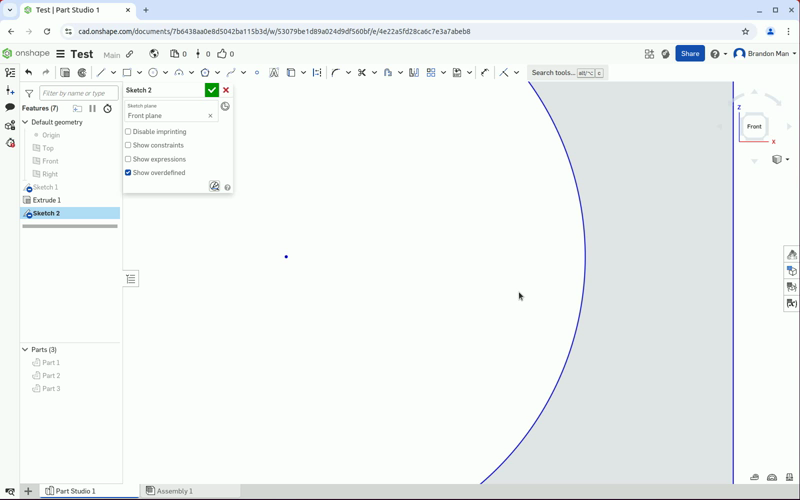
scroll(-6)
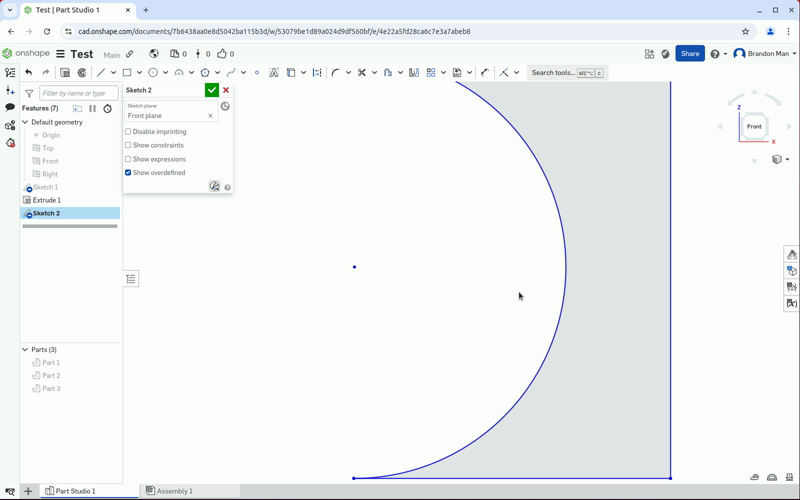
scroll(-6)
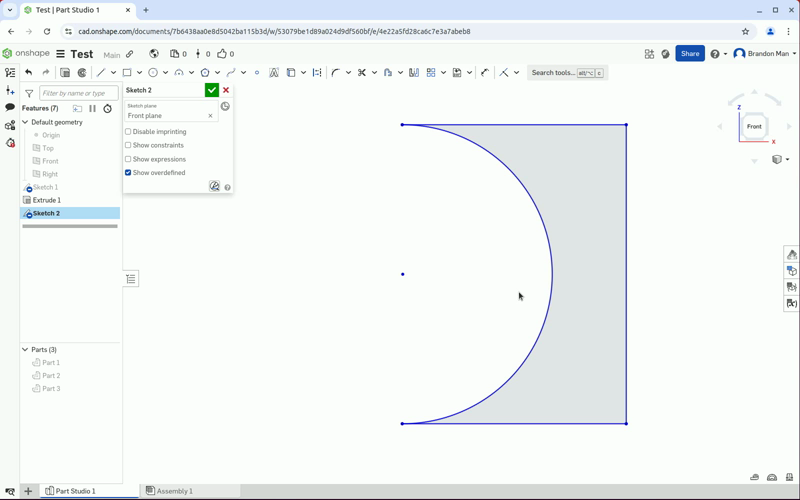
scroll(-6)
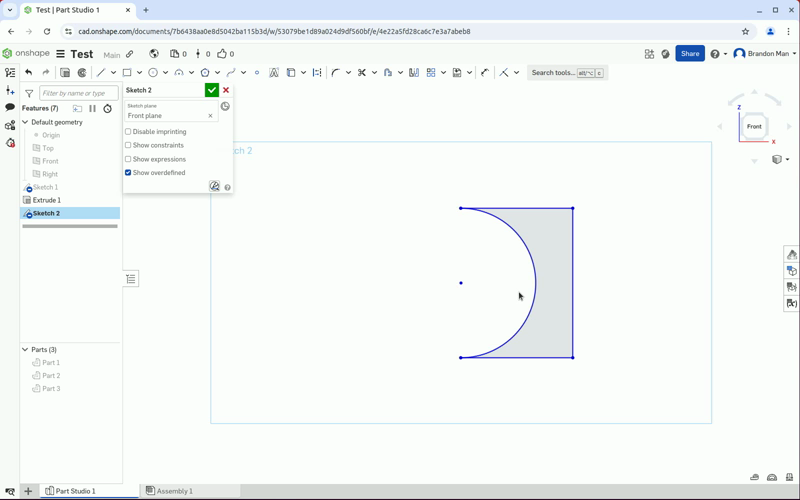
mouse_move(73, 352)
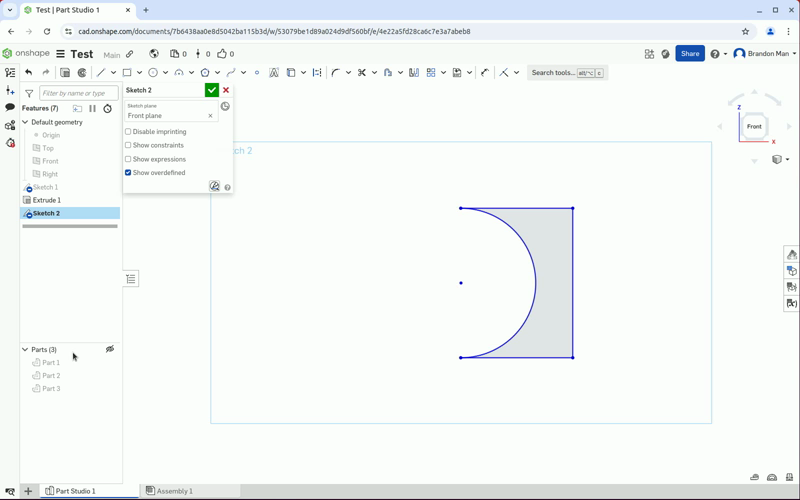
key(shift+y)
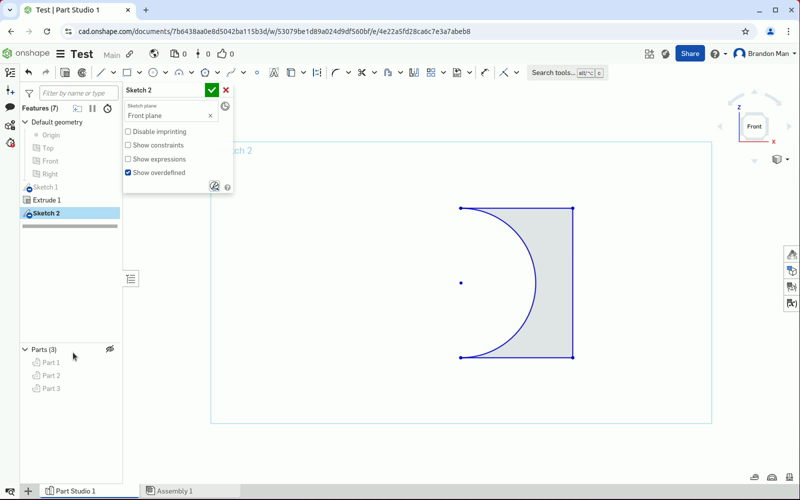
key(shift+e)
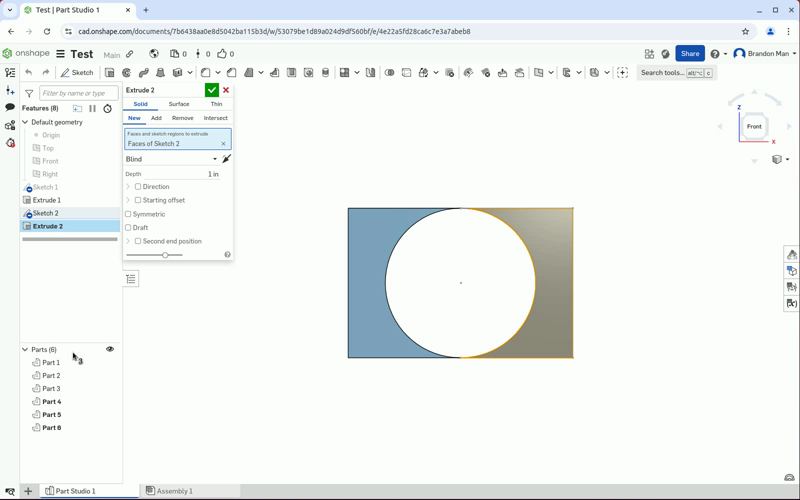
mouse_move(143, 106)
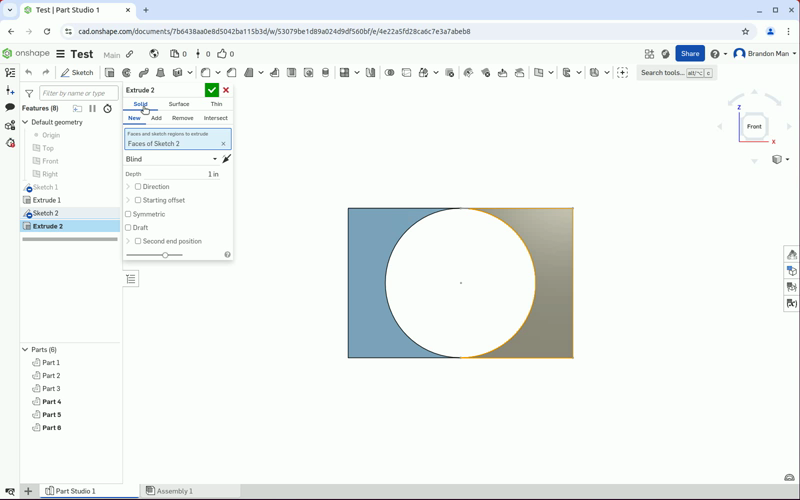
click(143, 106)
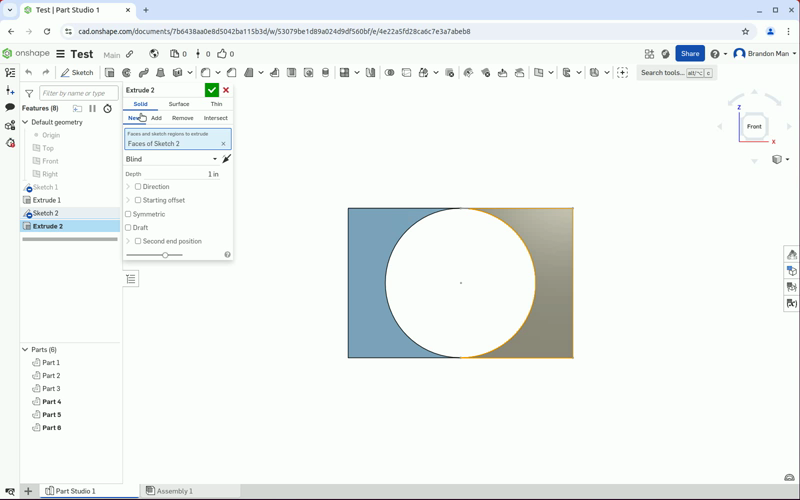
mouse_move(137, 120)
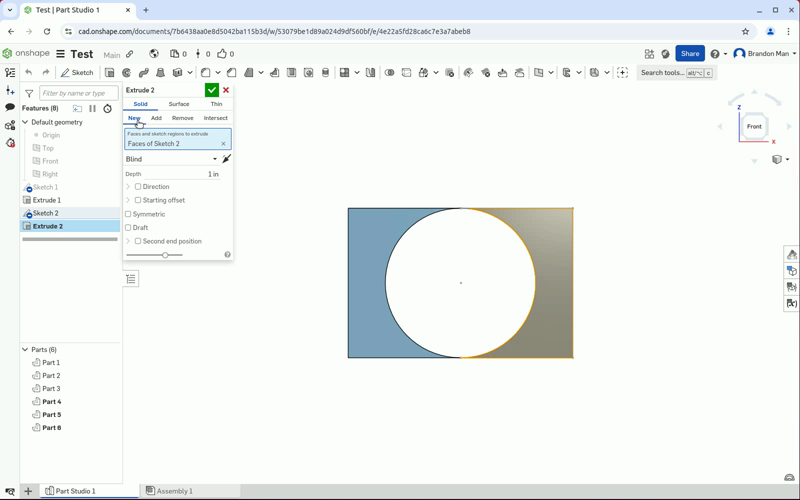
click(137, 120)
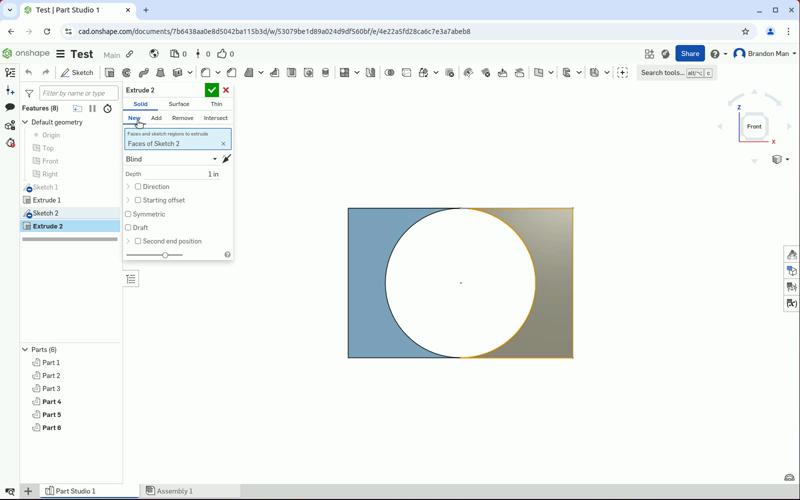
key(tab, 4)
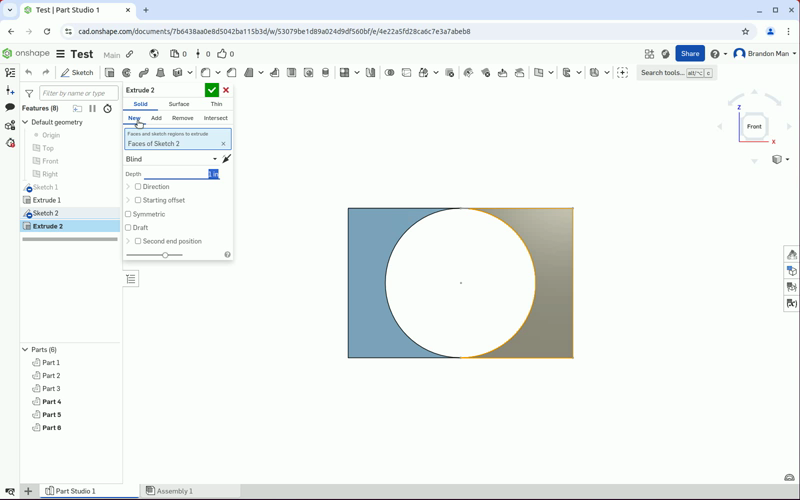
text(15.405)
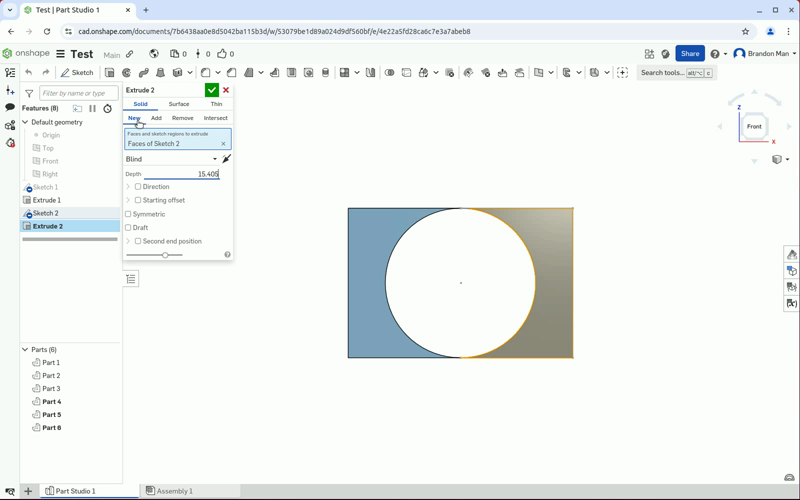
key(enter)
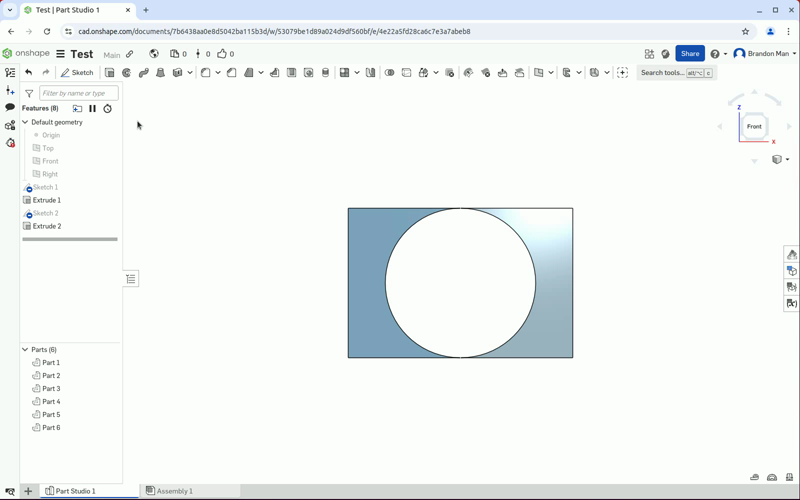
key(shift+h)
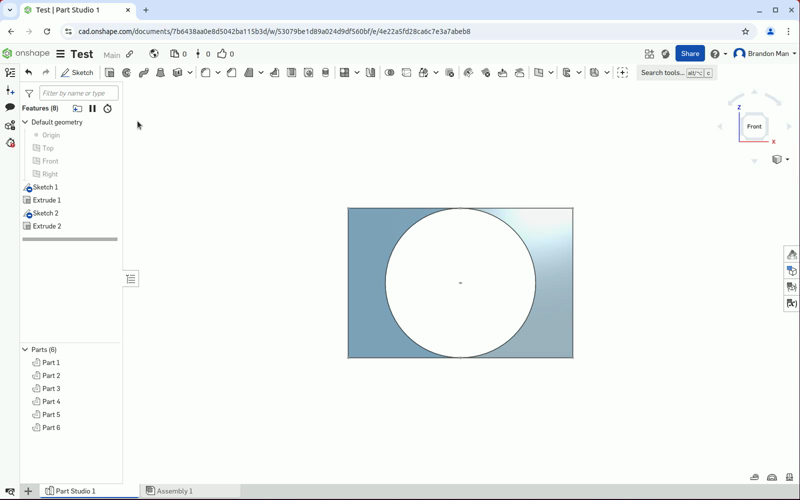
key(shift+h)
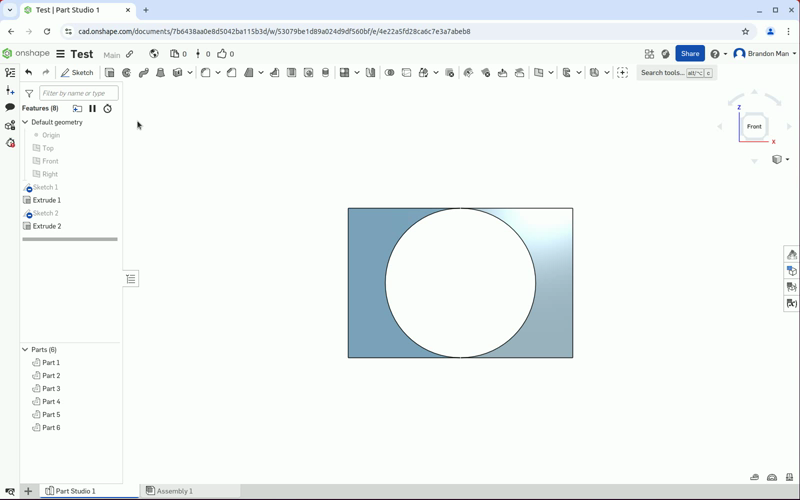
mouse_move(73, 189)
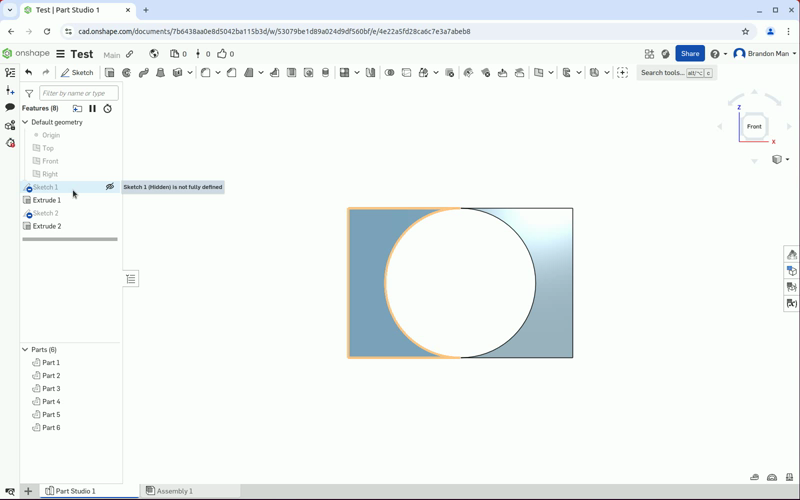
click(73, 189)
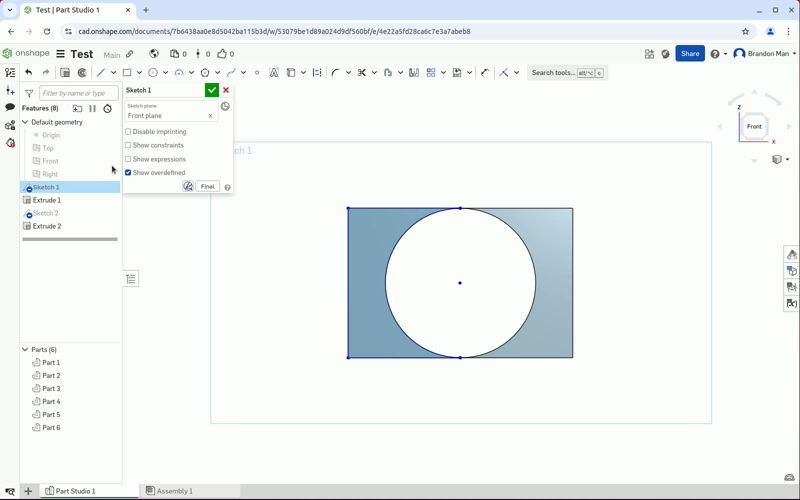
mouse_move(229, 92)
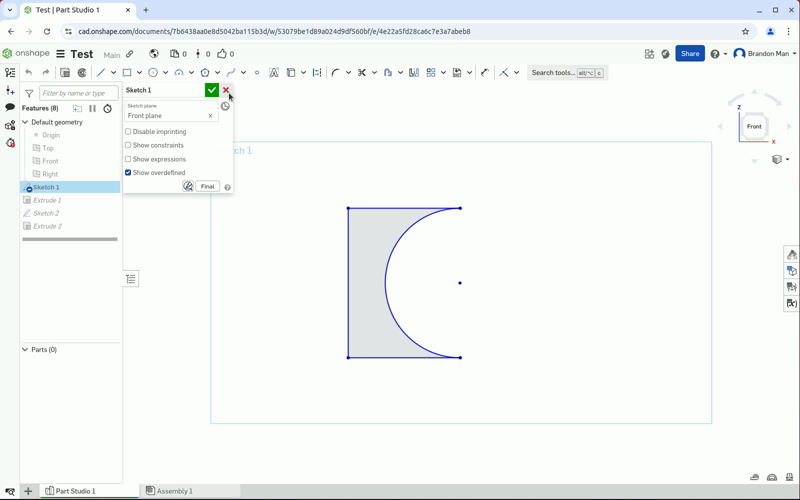
click(229, 92)
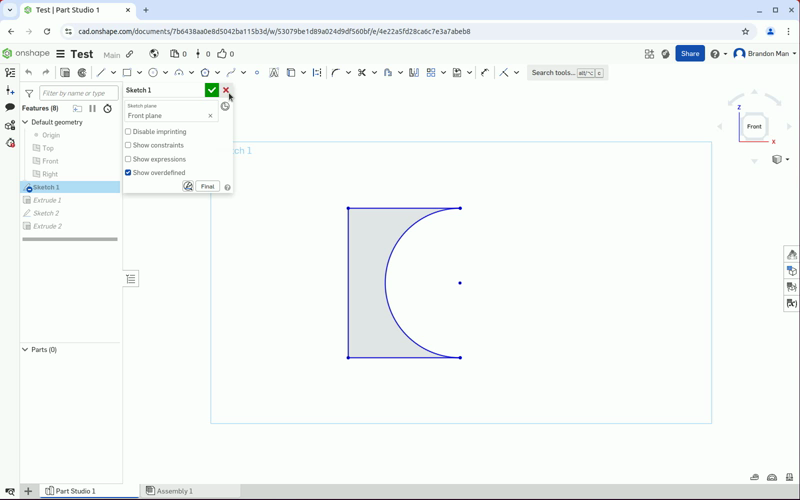
key(shift+s)
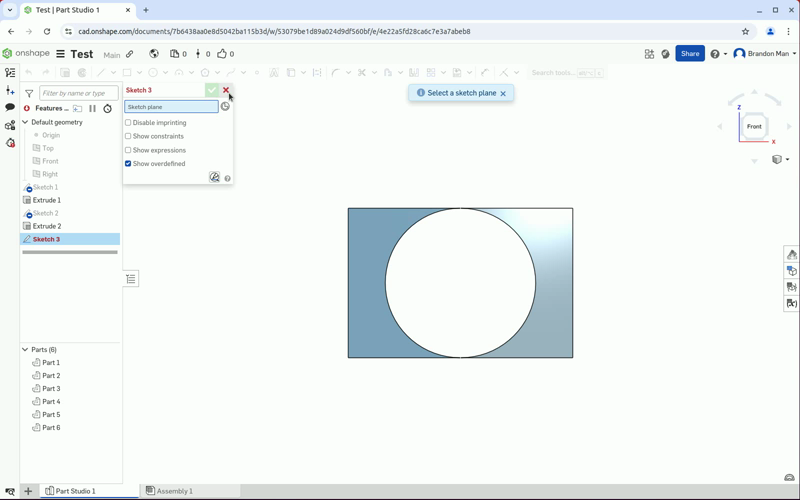
mouse_move(73, 163)
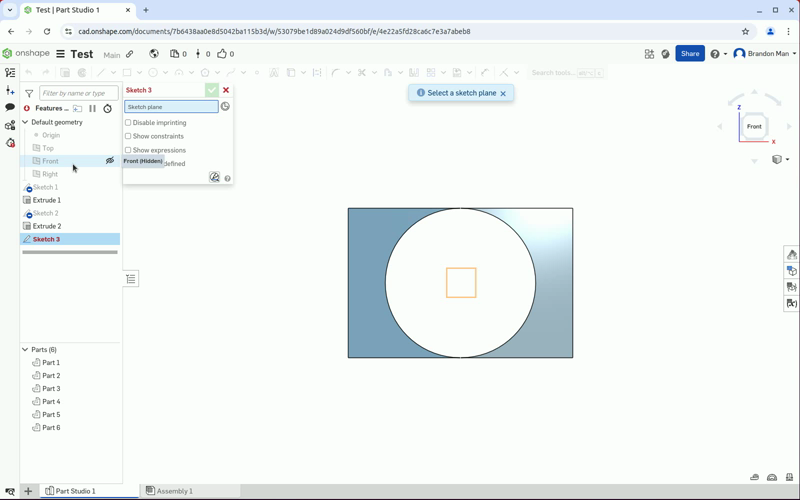
click(73, 163)
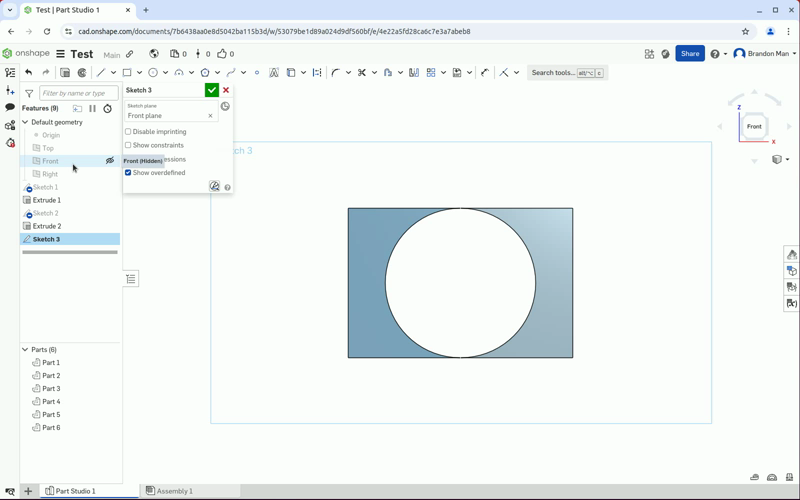
mouse_move(73, 352)
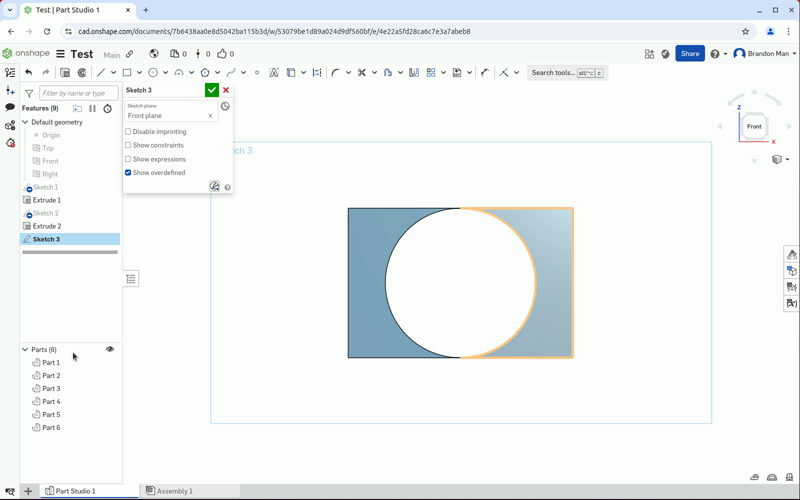
key(y)
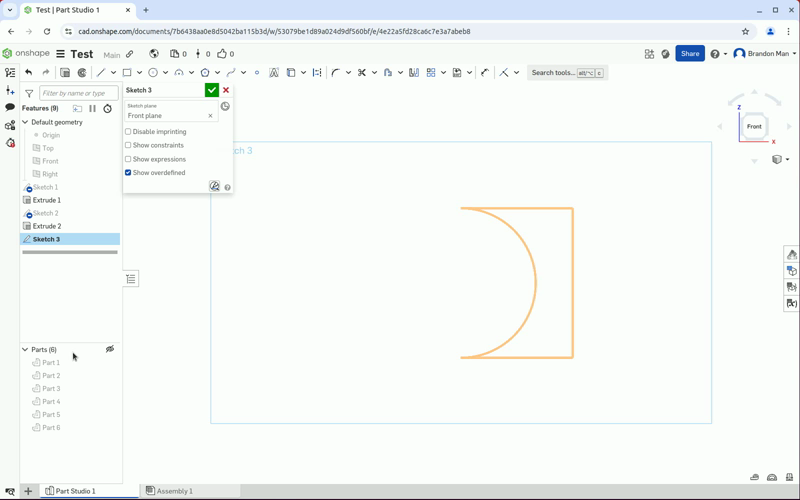
key(c)
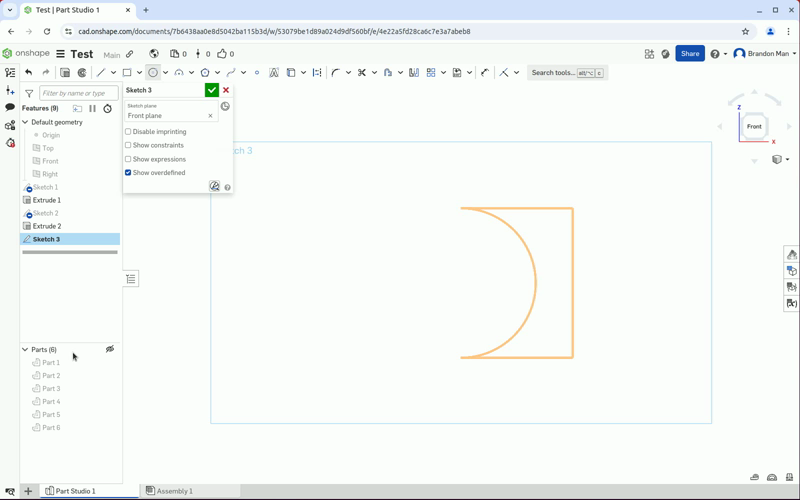
key_down(shift)
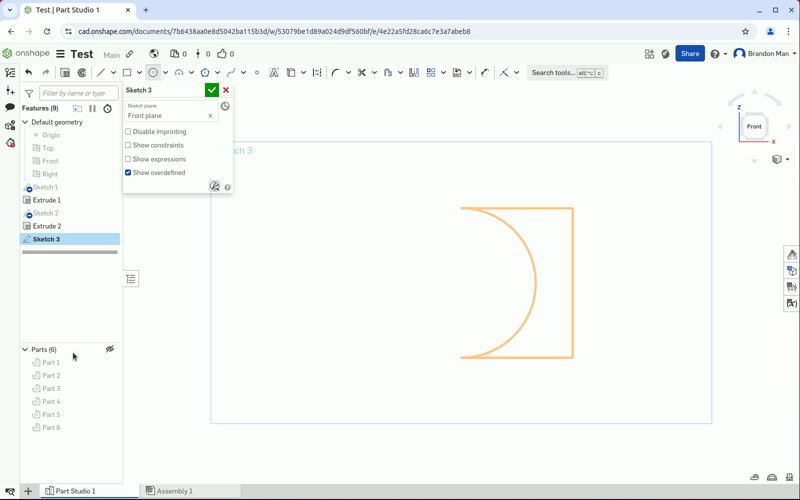
mouse_move(461, 282)
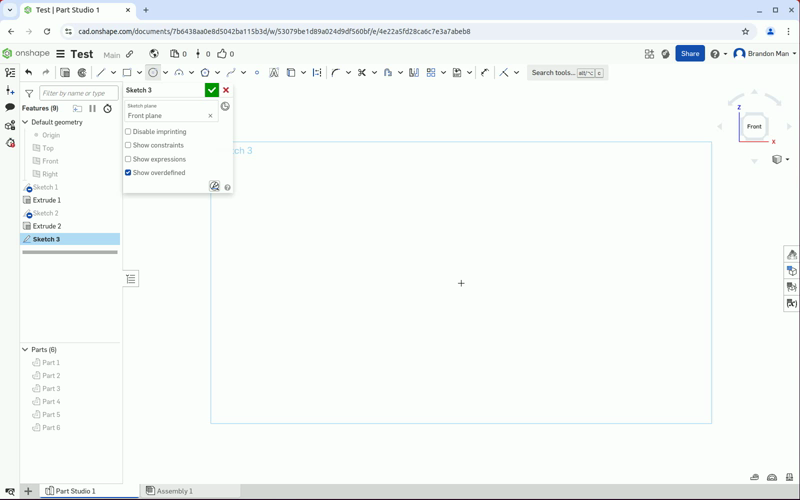
click(461, 282)
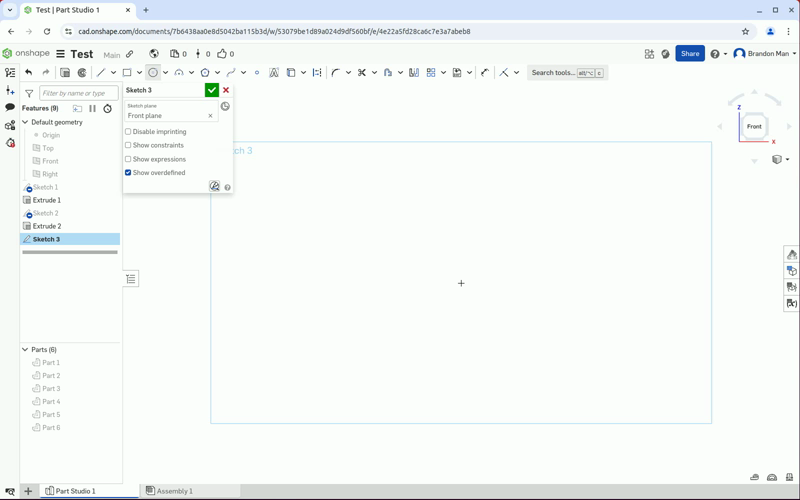
key_up(shift)
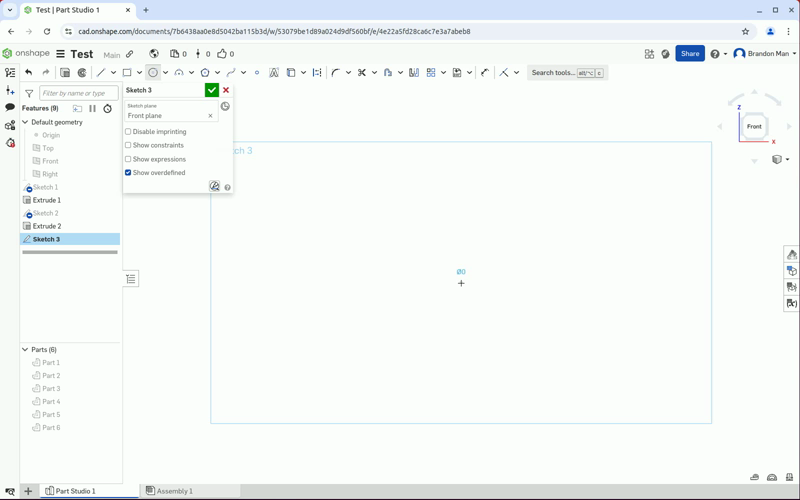
mouse_move(537, 282)
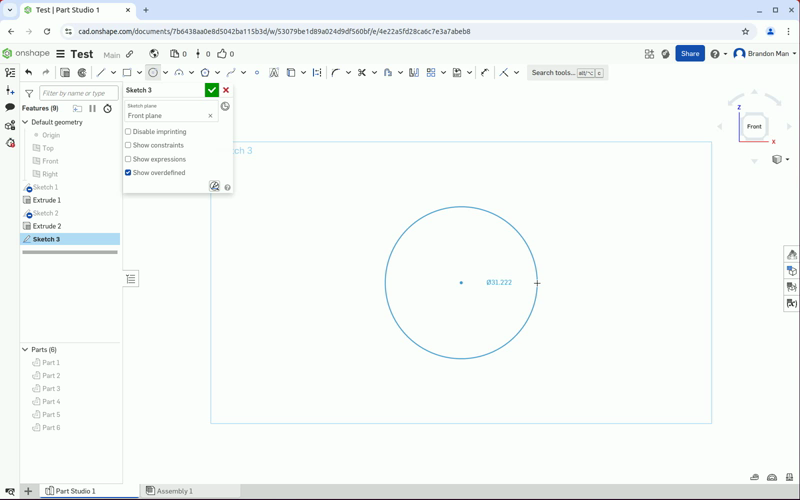
click(537, 282)
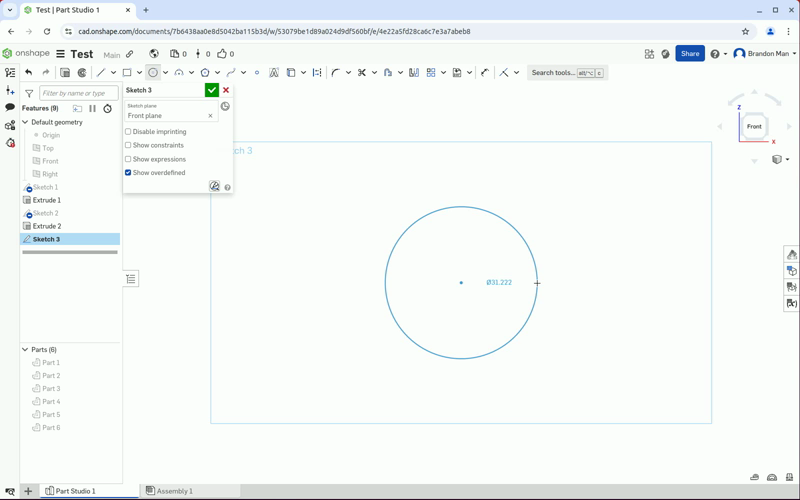
key(esc)
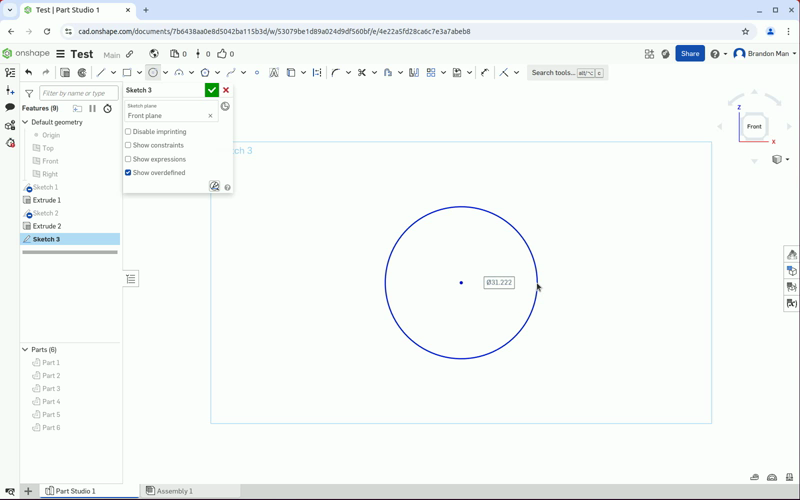
mouse_move(510, 313)
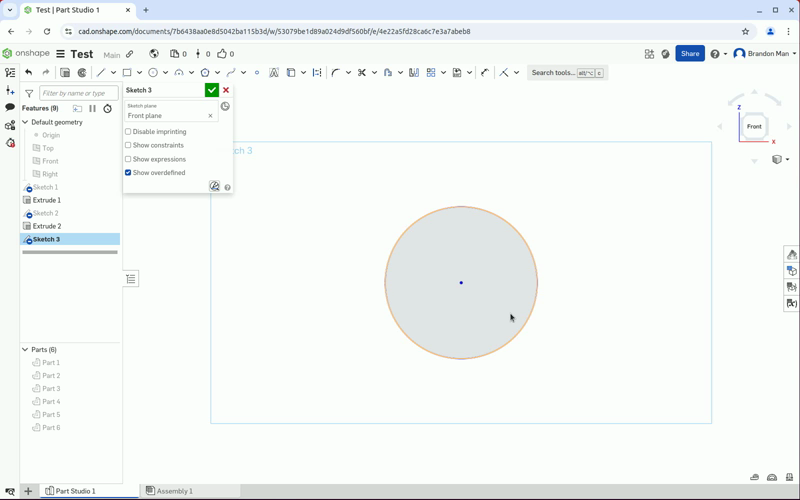
click(510, 313)
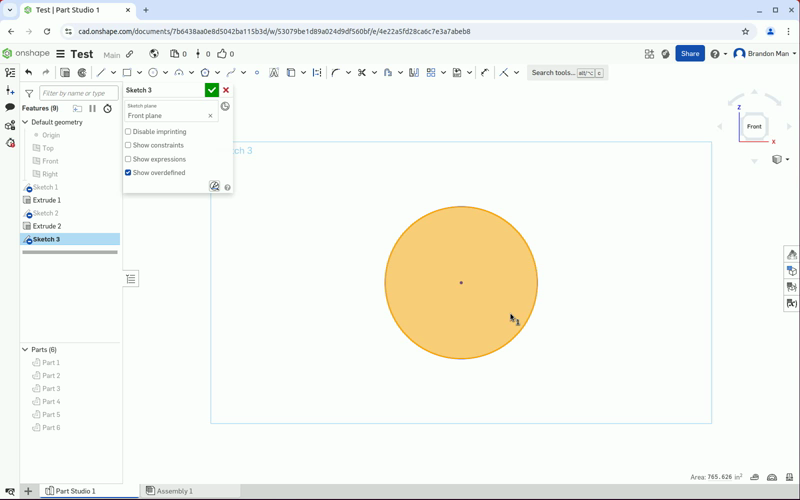
mouse_move(73, 352)
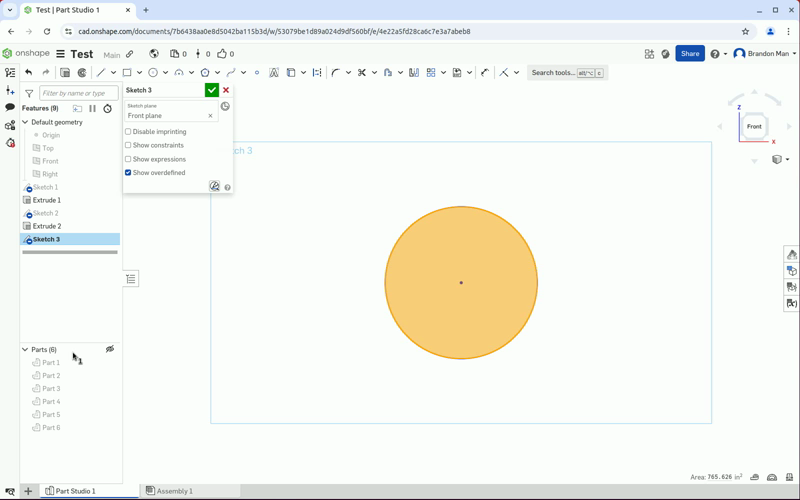
key(shift+y)
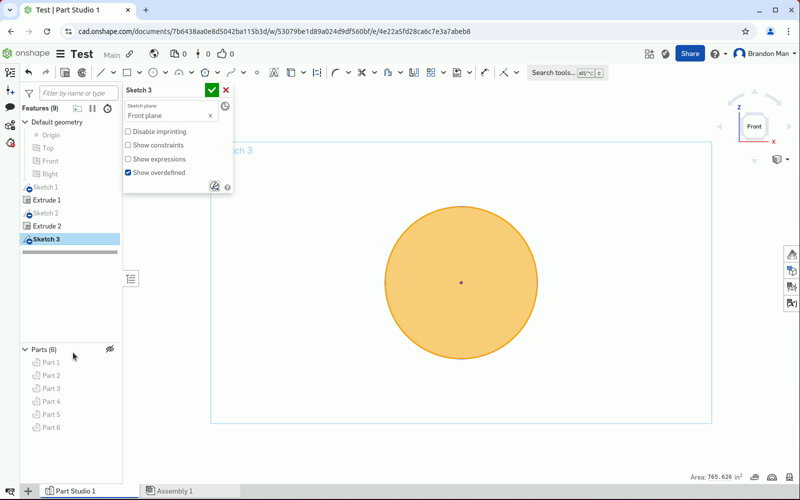
key(shift+e)
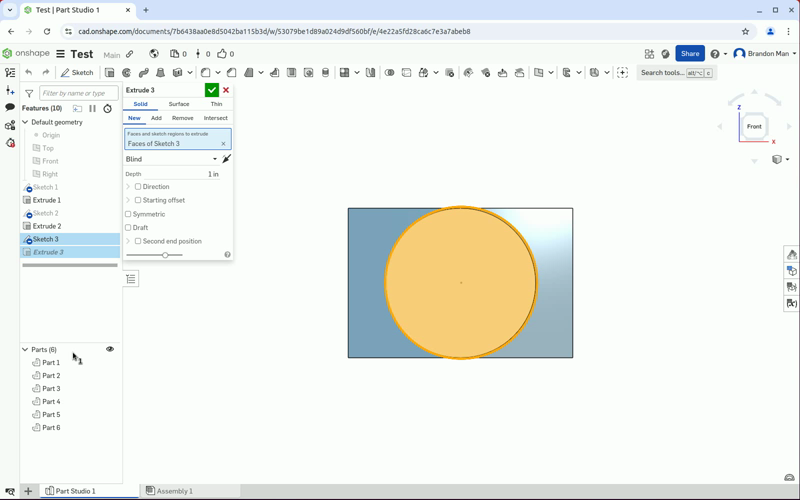
mouse_move(143, 106)
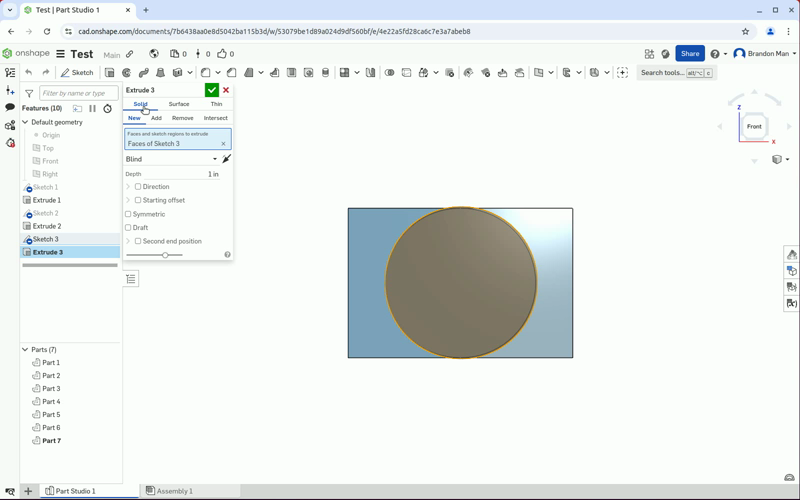
click(143, 106)
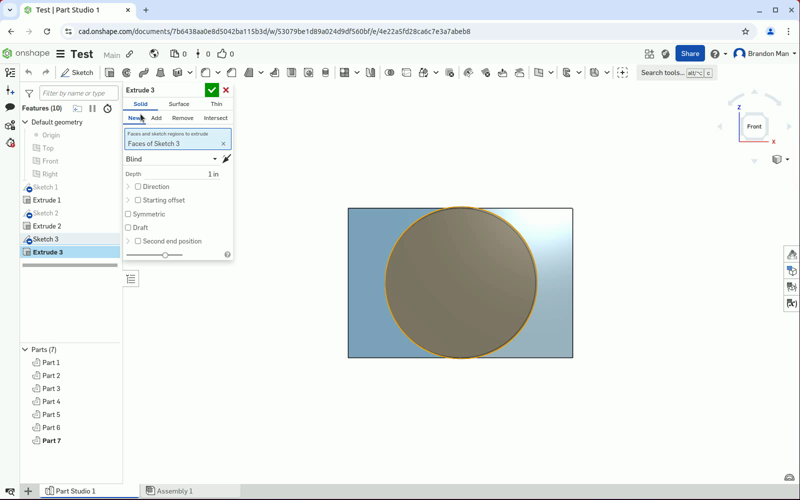
mouse_move(137, 120)
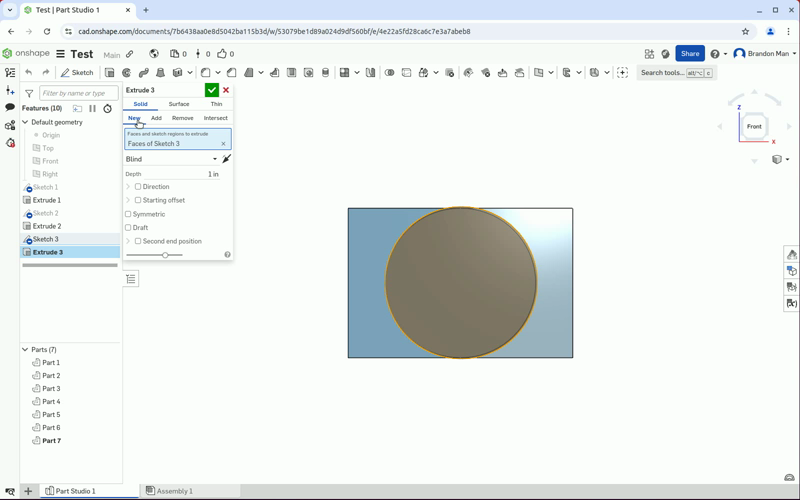
click(137, 120)
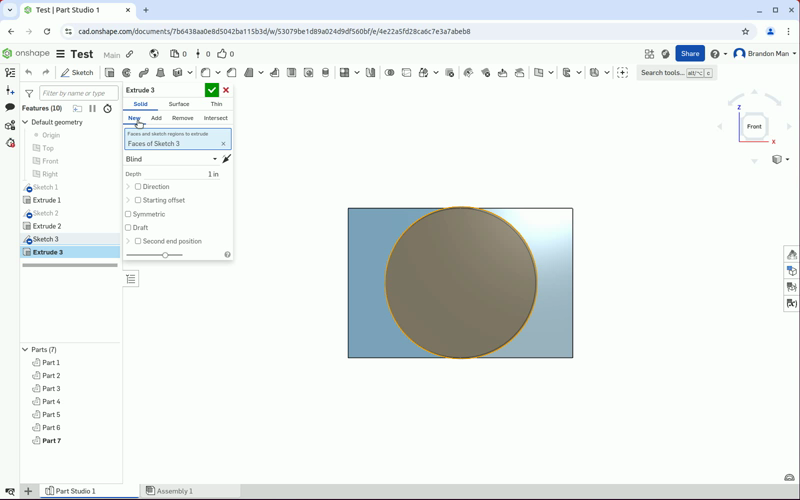
key(tab, 4)
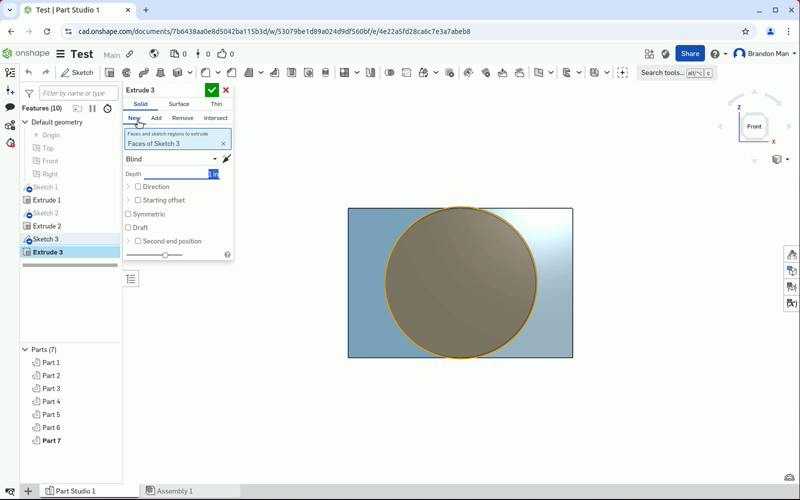
text(15.405)
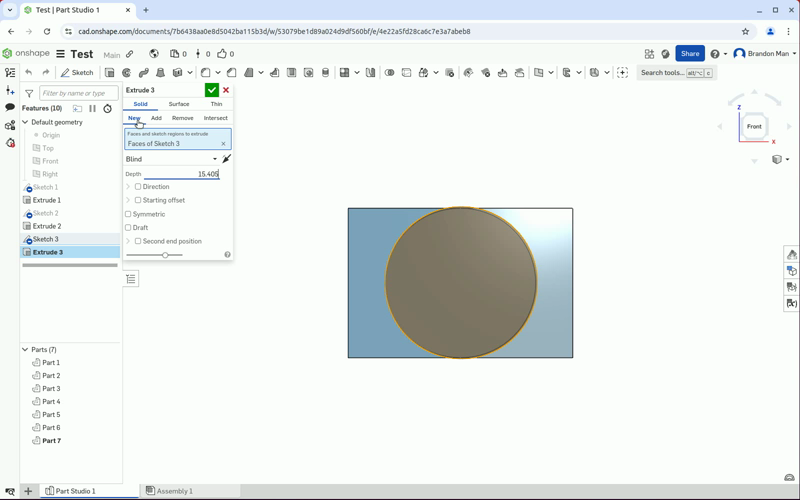
key(enter)
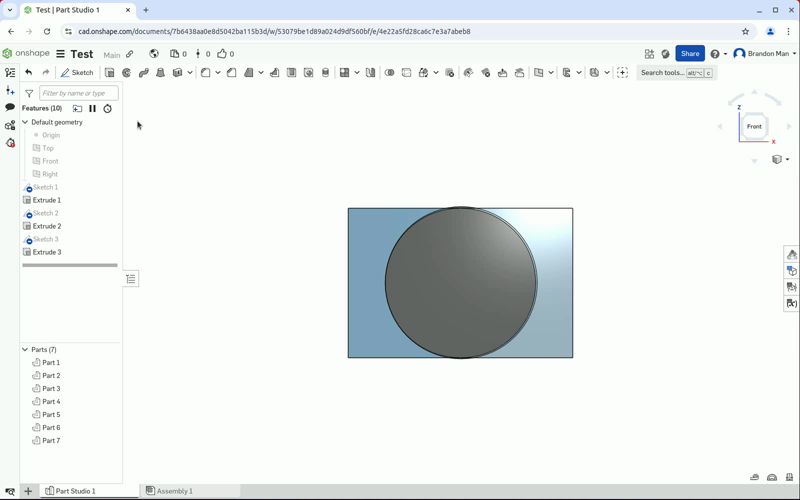
key(shift+h)
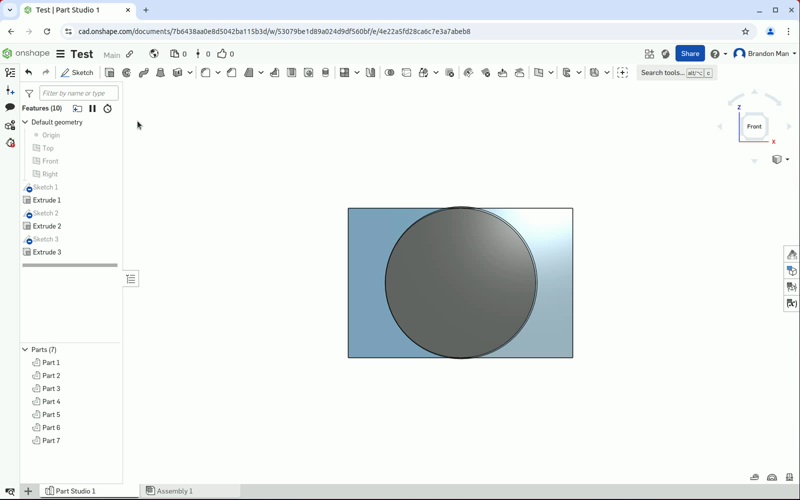
key(shift+h)
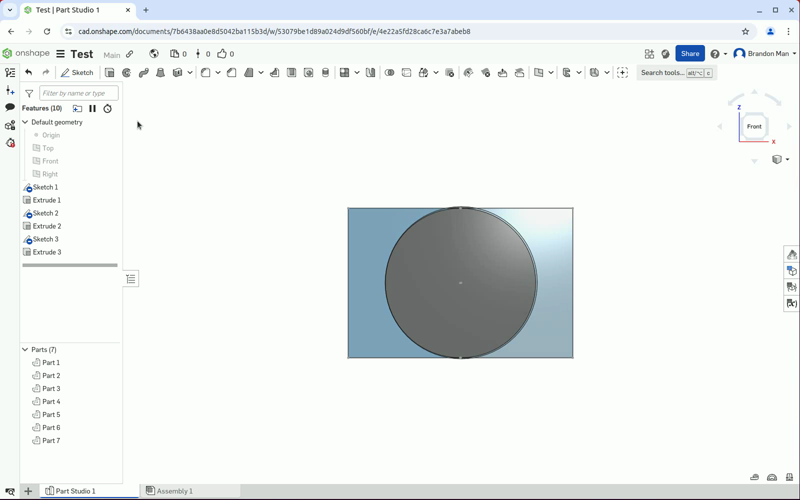
key(shift+7)
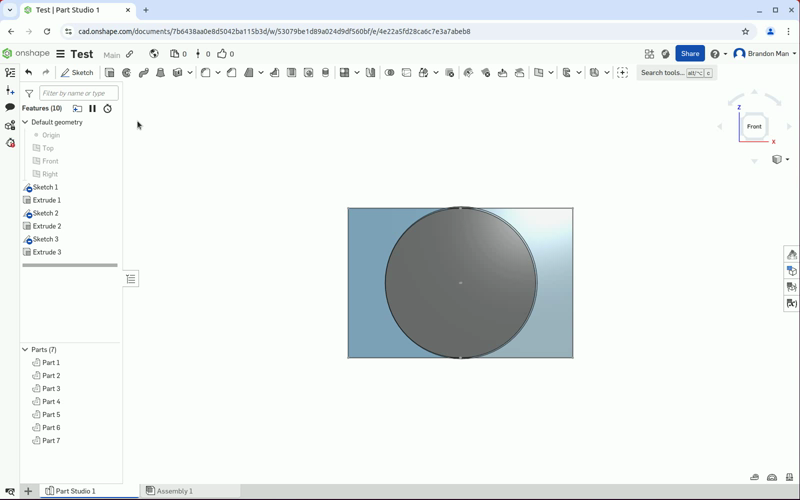
key(left, 2)
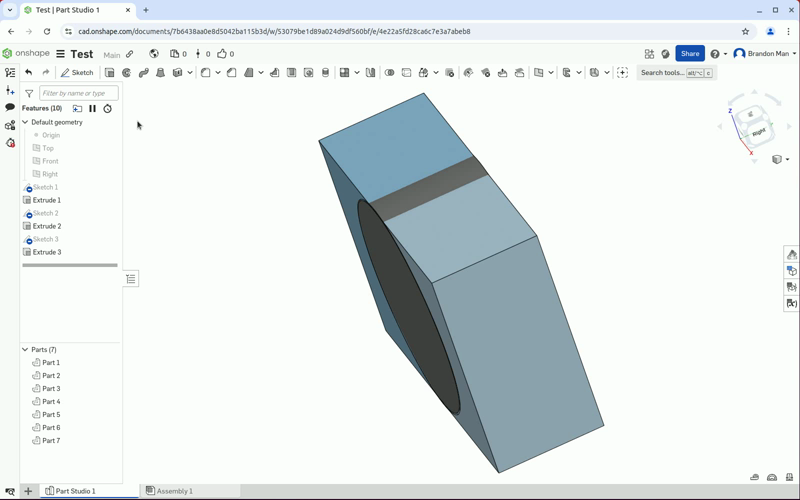
key(down, 2)
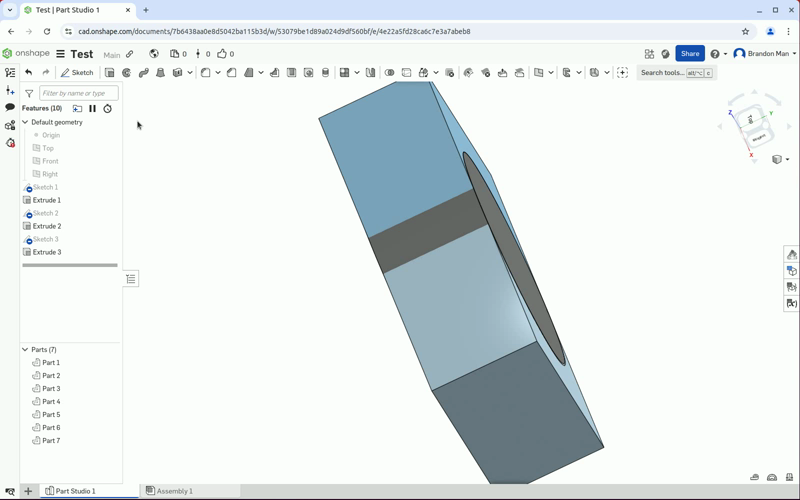
key(up, 2)
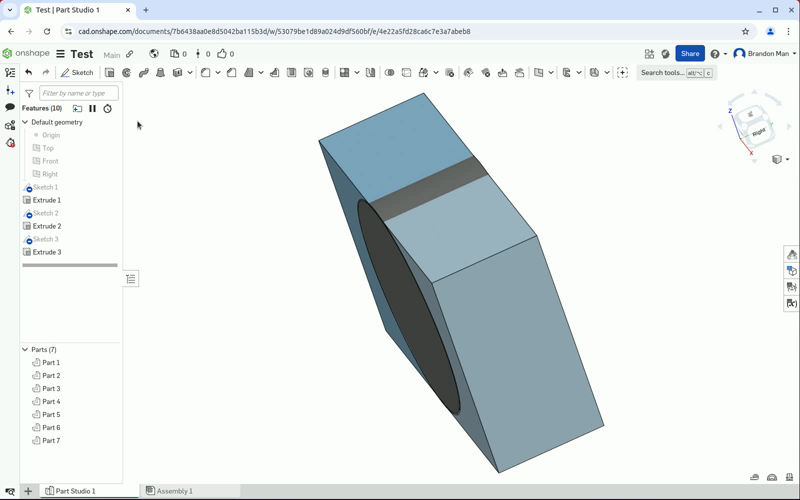
key(right, 2)
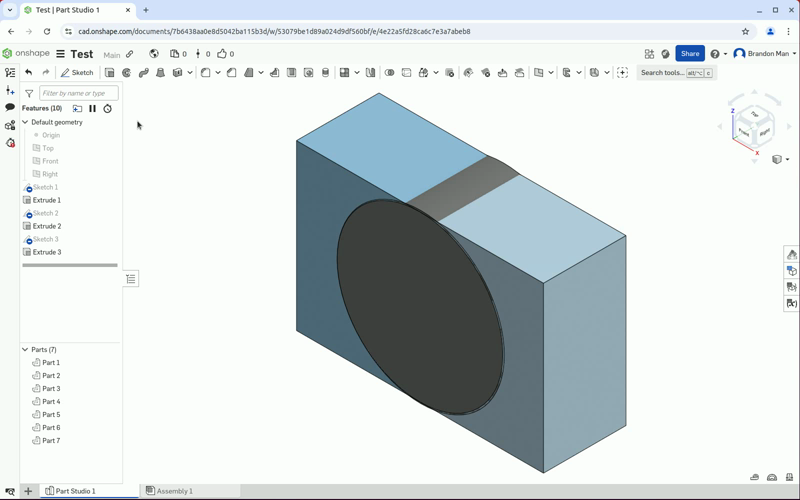
mouse_move(73, 189)
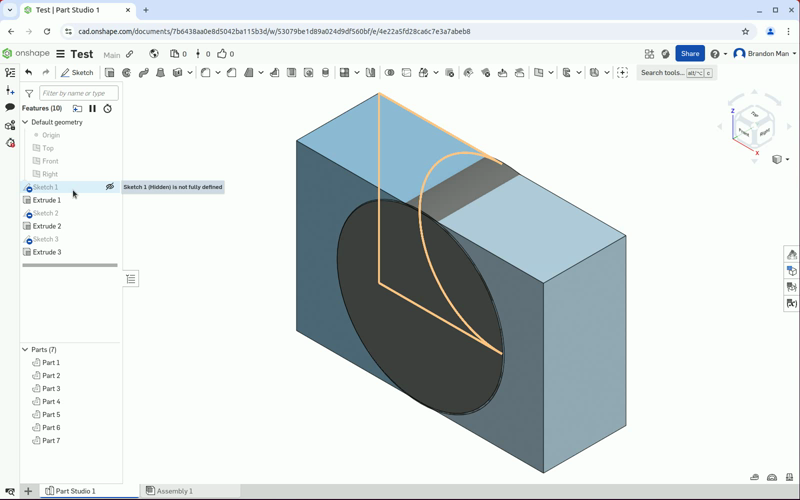
click(73, 189)